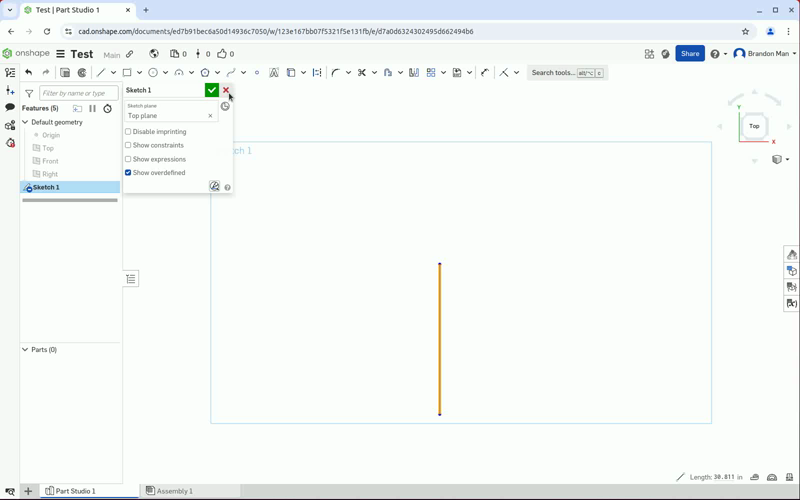
key(shift+h)
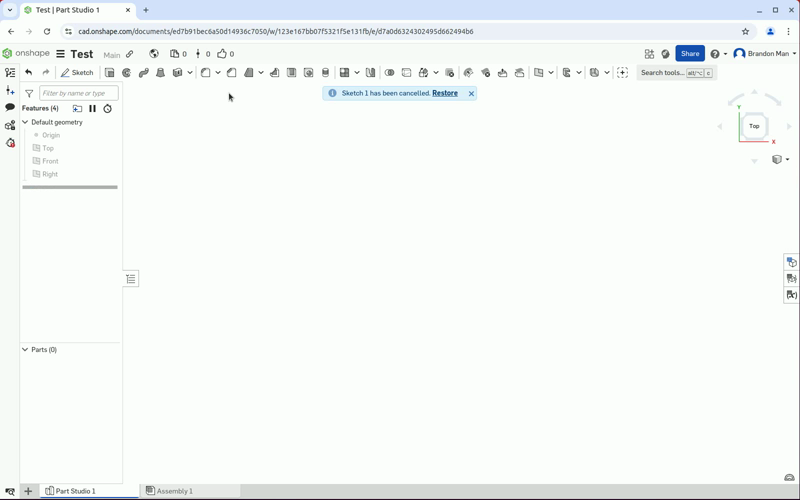
mouse_move(73, 352)
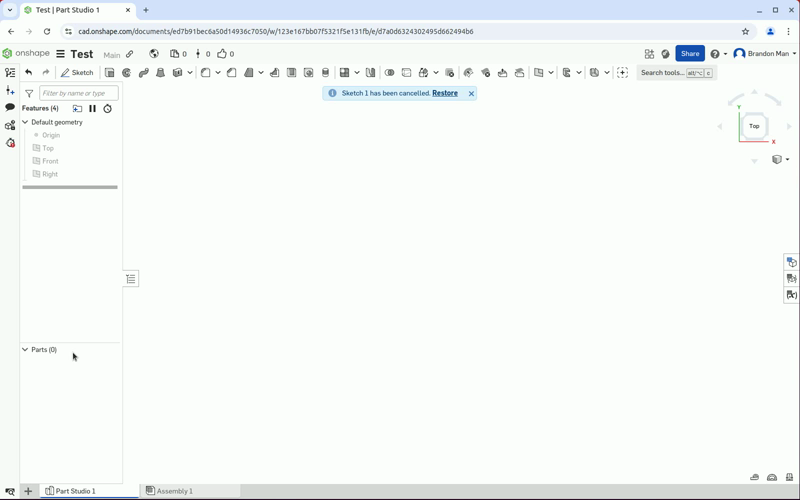
key(y)
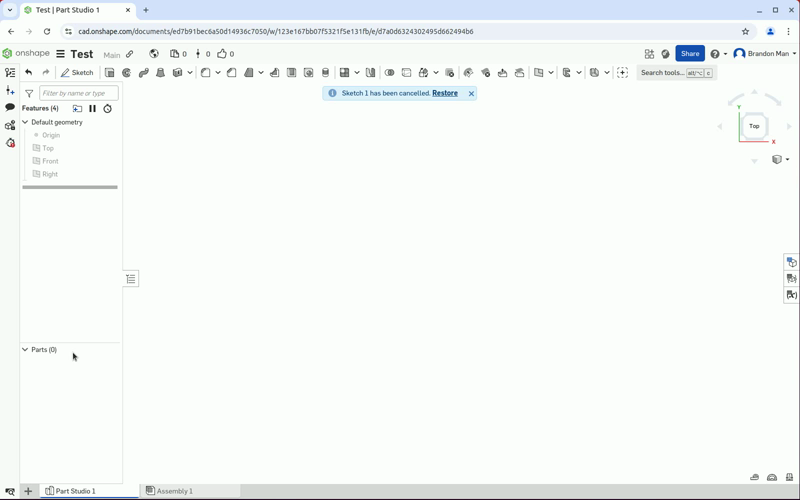
key(shift+p)
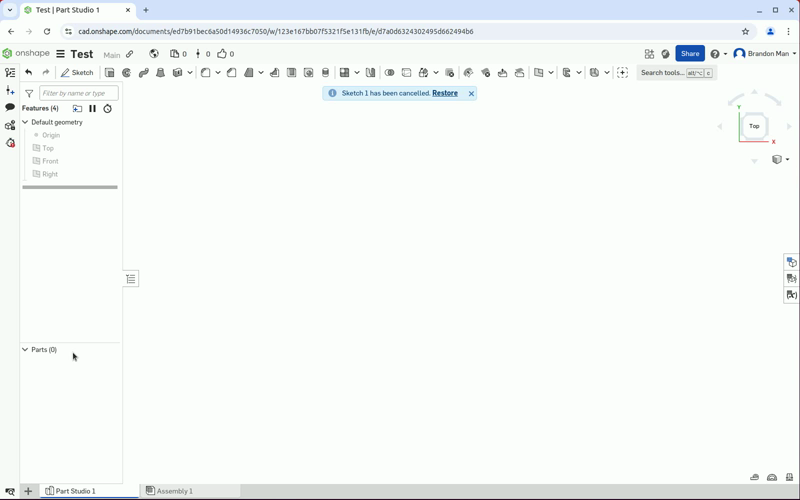
key(space)
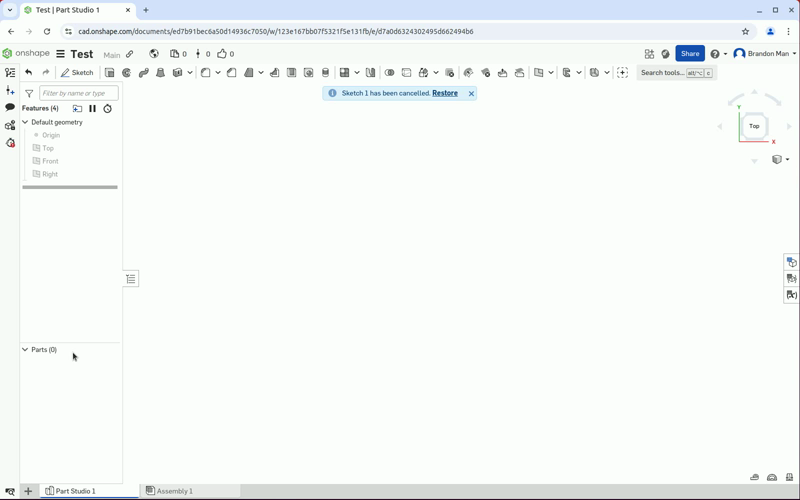
key_down(shift)
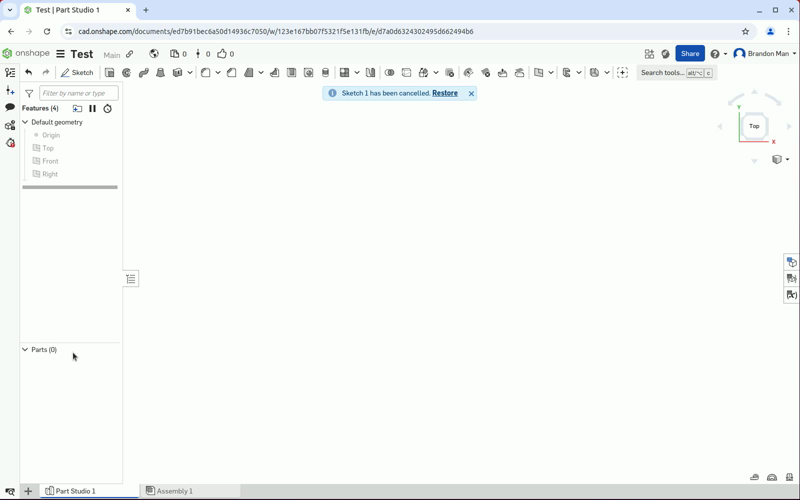
key(up)
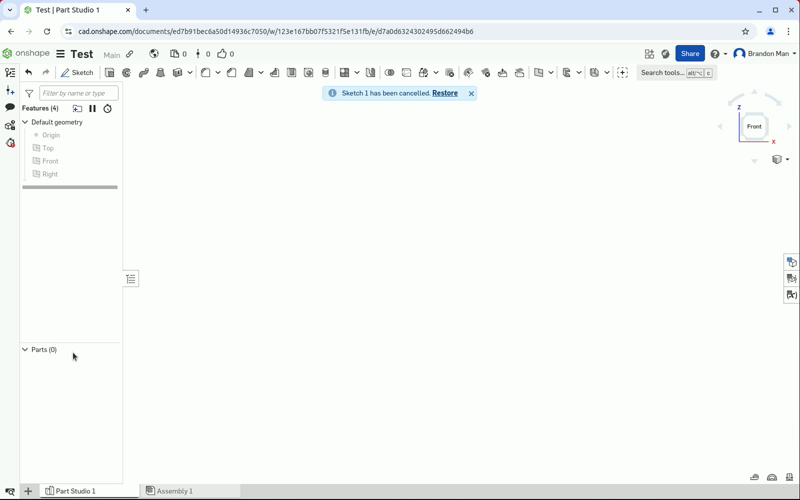
key_up(shift)
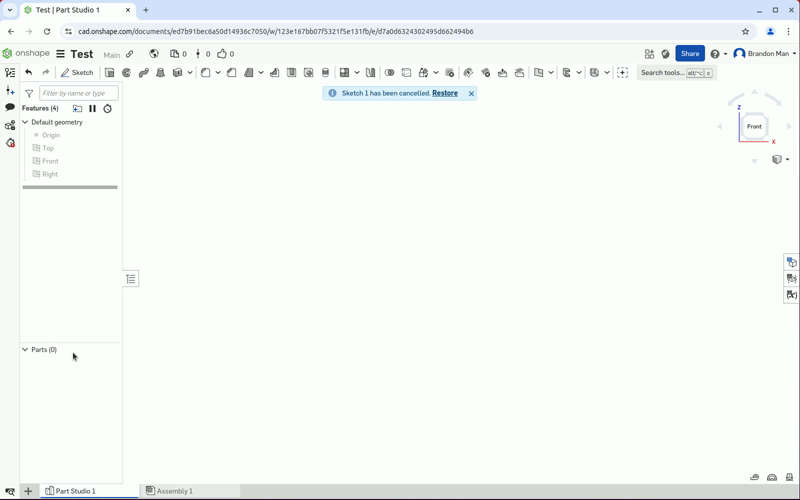
mouse_move(73, 352)
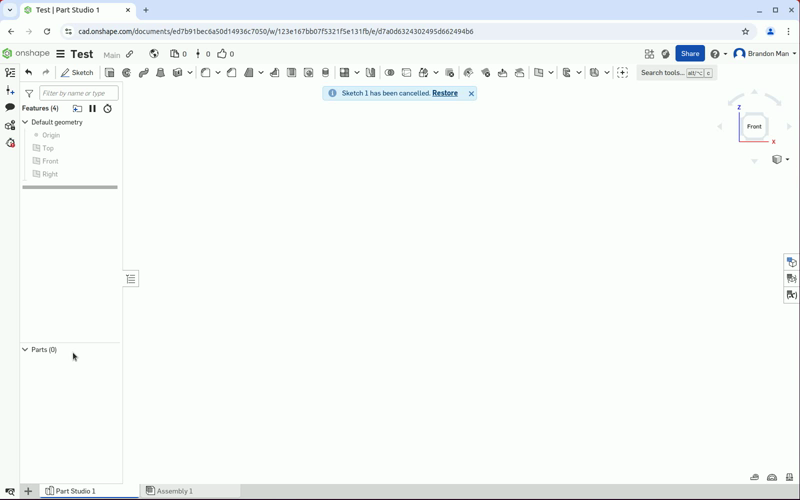
key(shift+y)
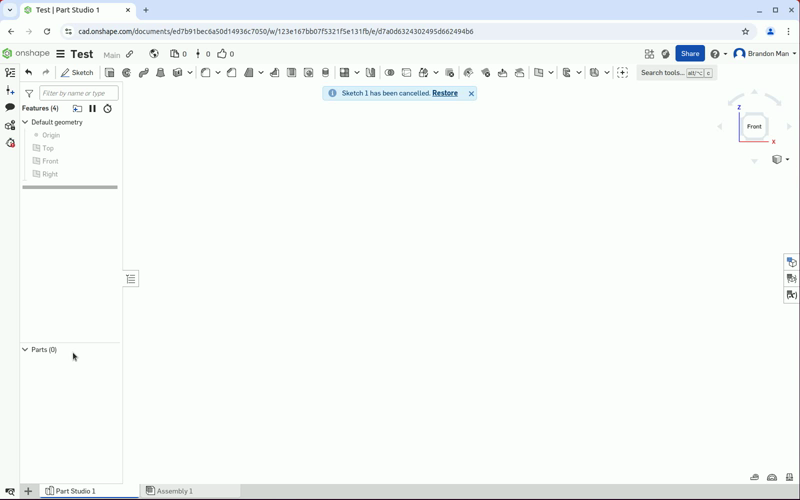
key(shift+s)
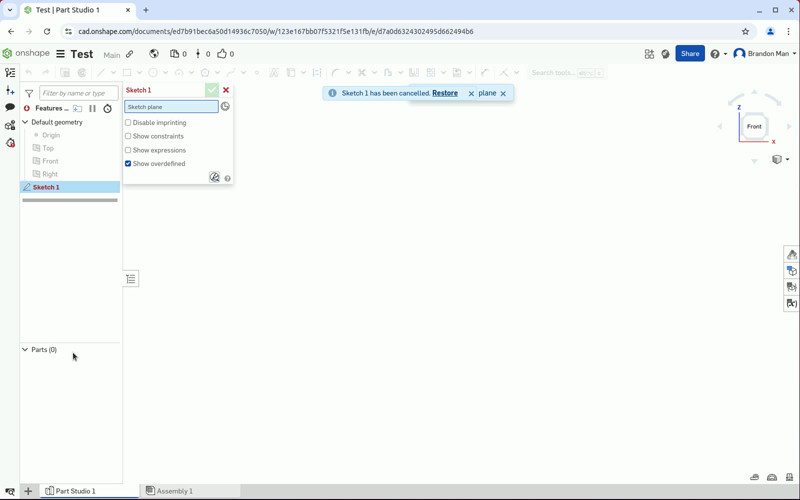
mouse_move(73, 163)
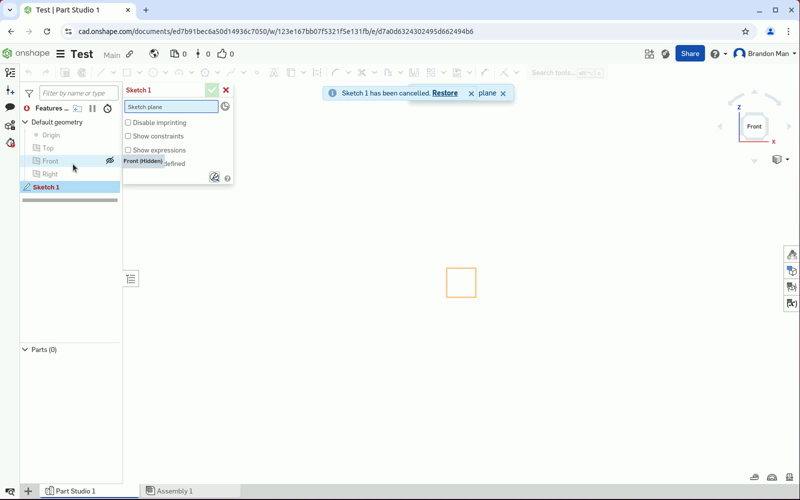
click(73, 163)
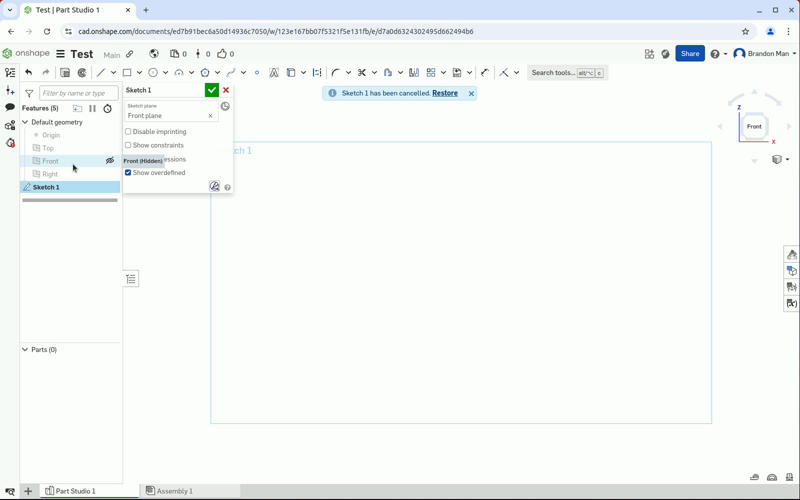
mouse_move(73, 352)
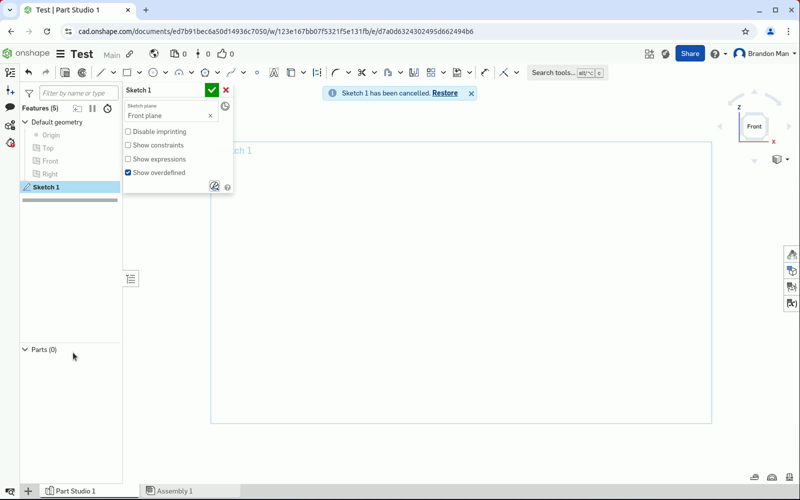
key(y)
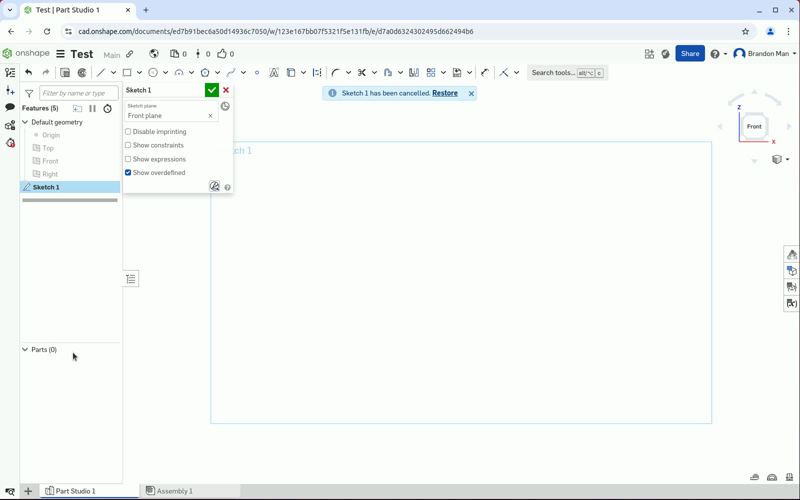
key(l)
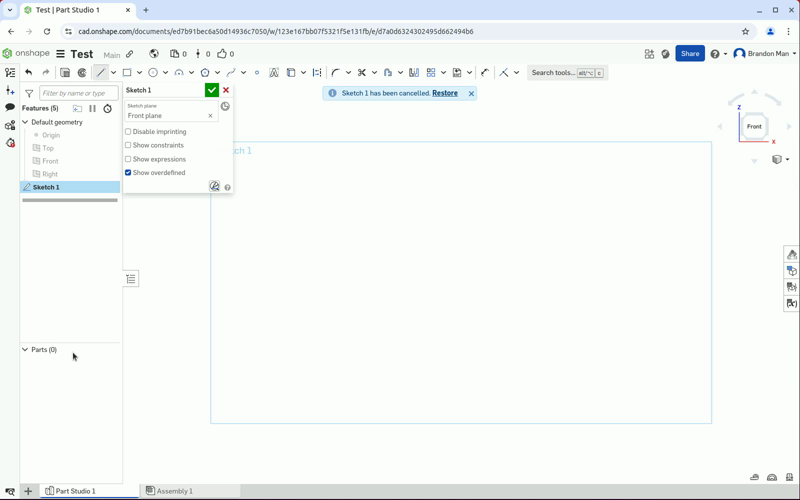
key_down(shift)
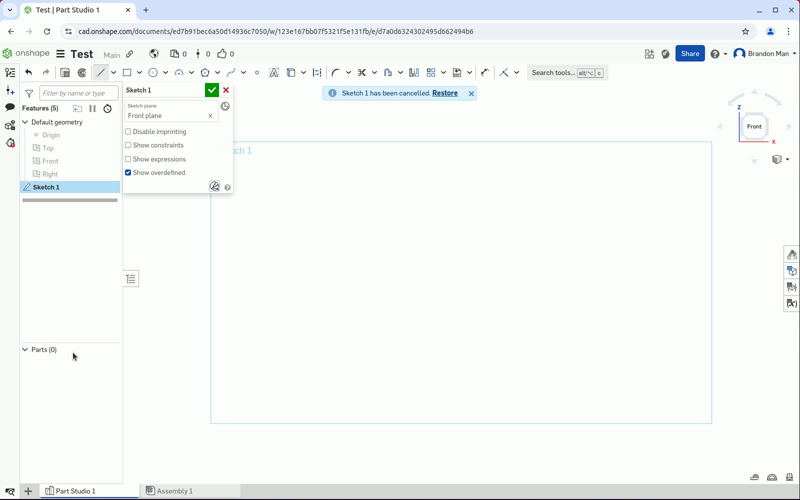
mouse_move(348, 374)
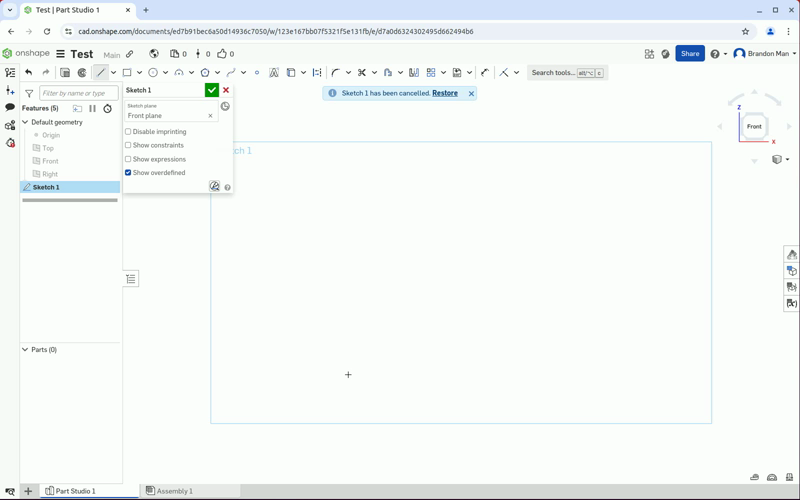
click(348, 374)
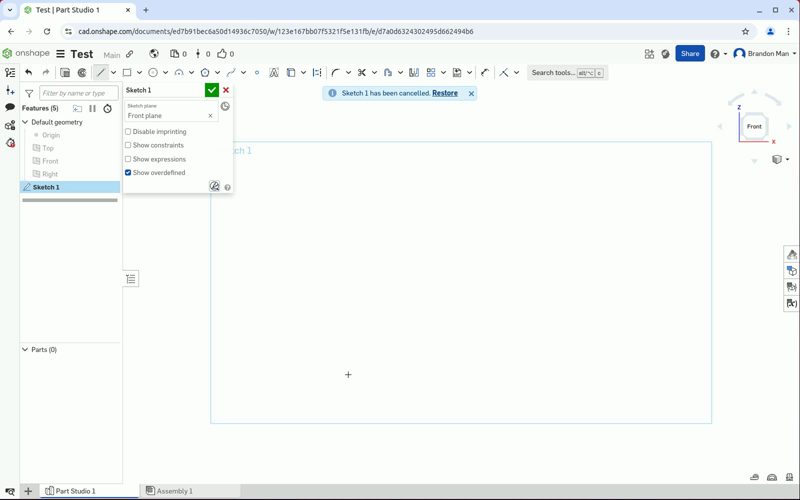
key_up(shift)
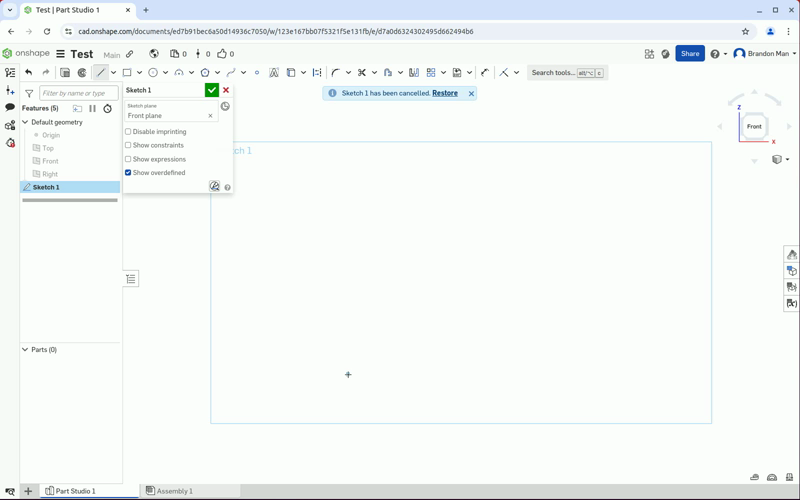
key_down(shift)
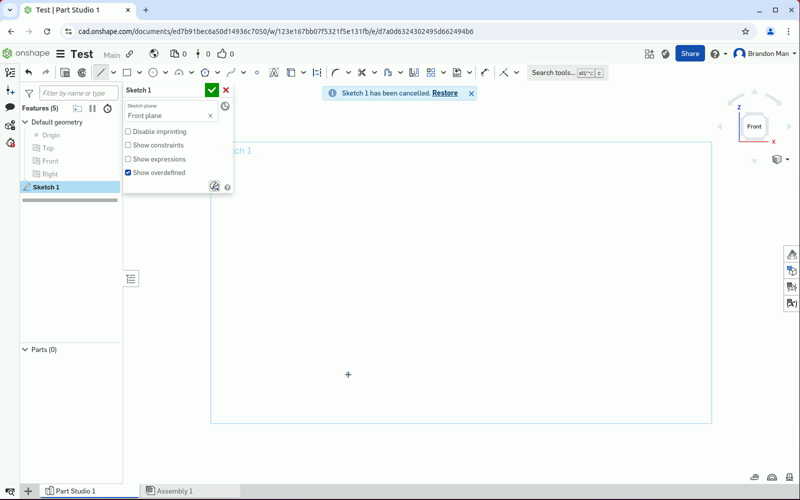
mouse_move(572, 374)
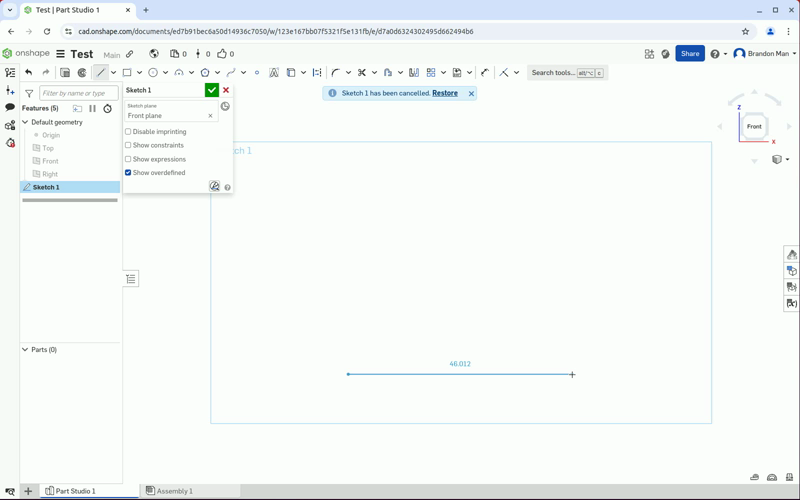
click(572, 374)
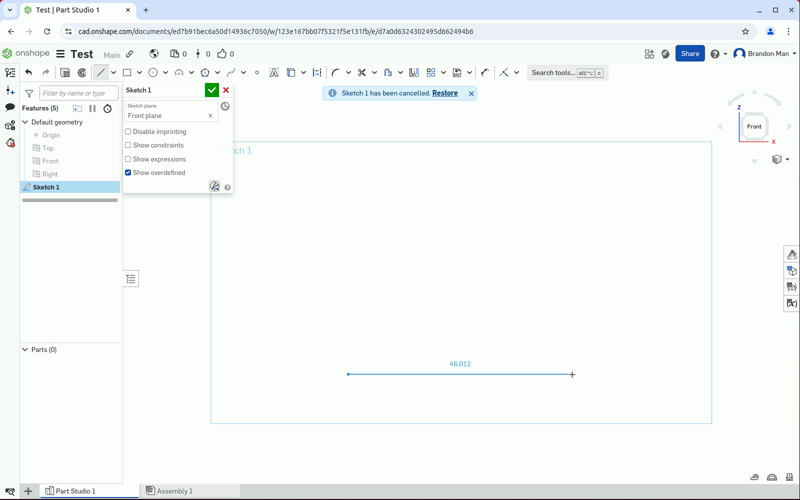
key_up(shift)
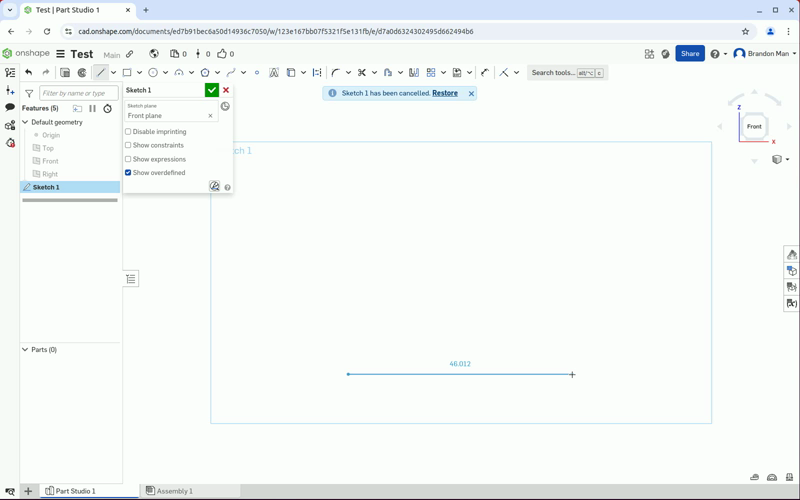
key_down(shift)
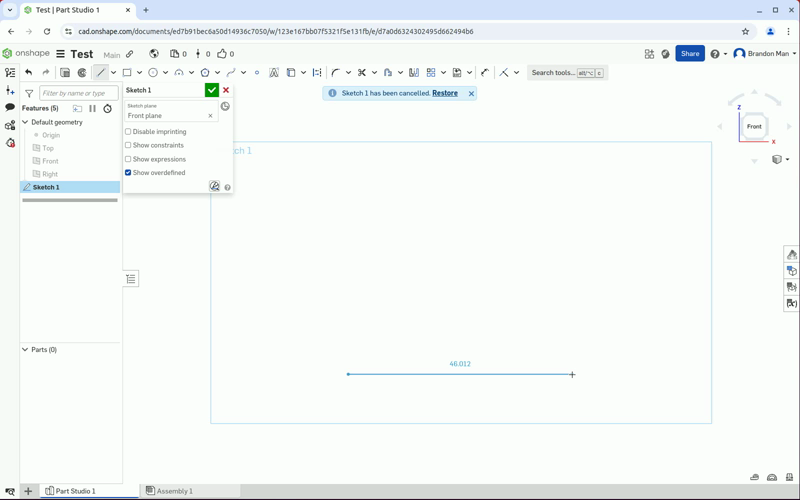
mouse_move(572, 192)
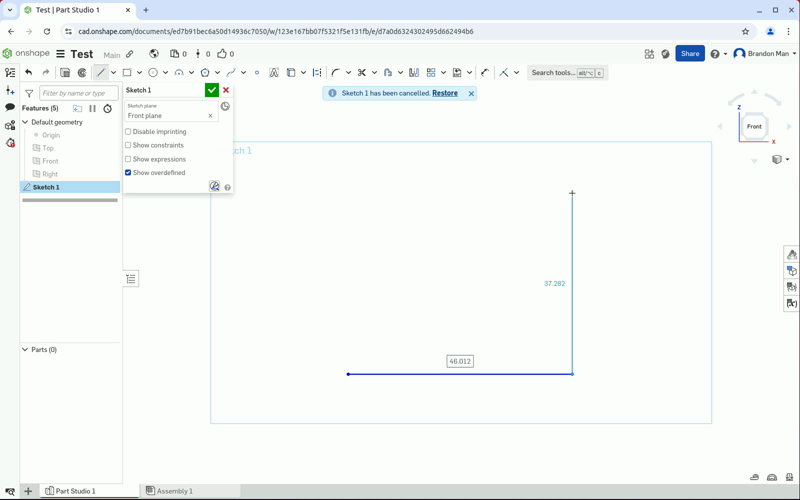
click(572, 192)
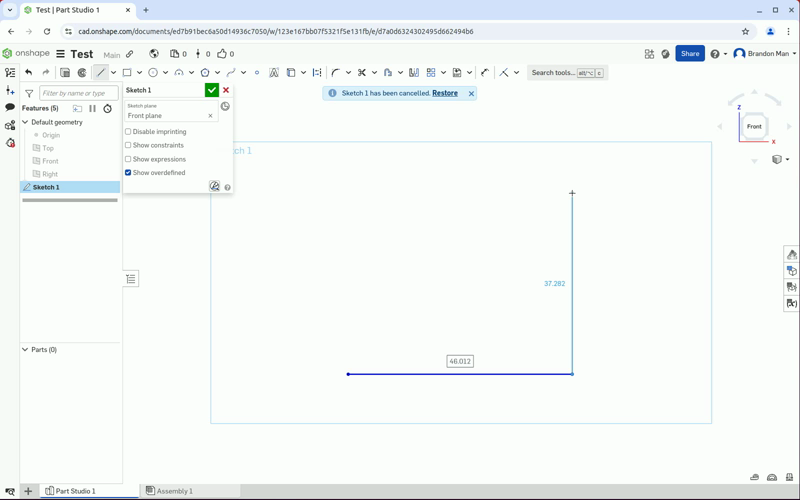
key_up(shift)
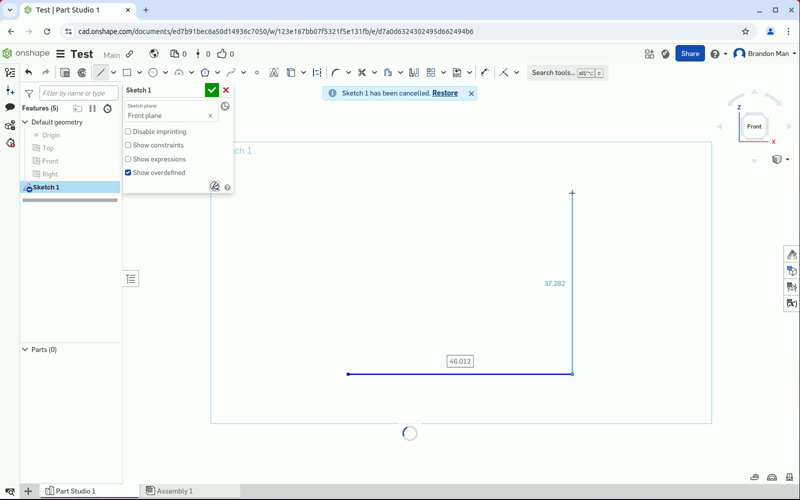
key_down(shift)
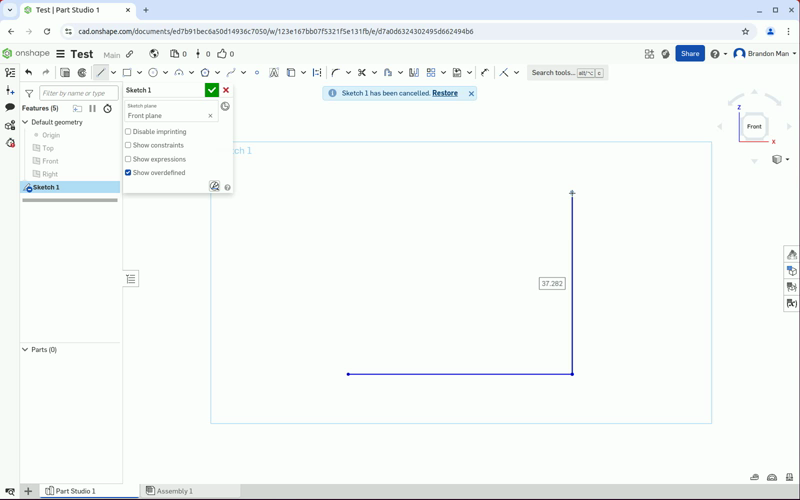
mouse_move(348, 192)
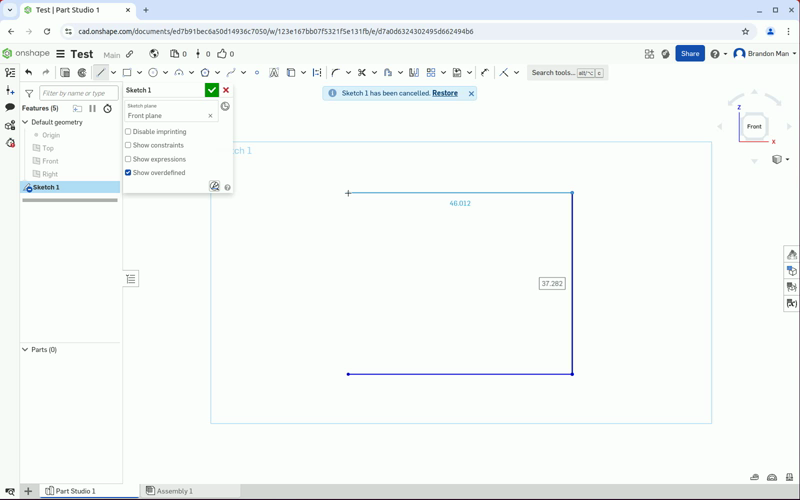
click(348, 192)
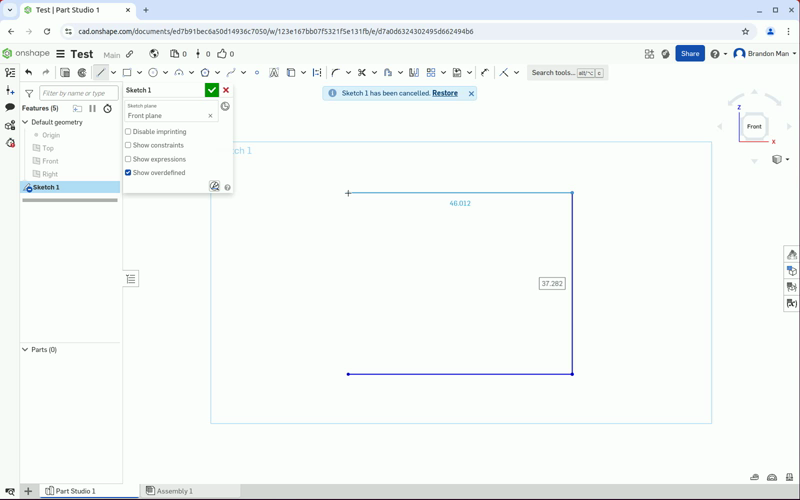
key_up(shift)
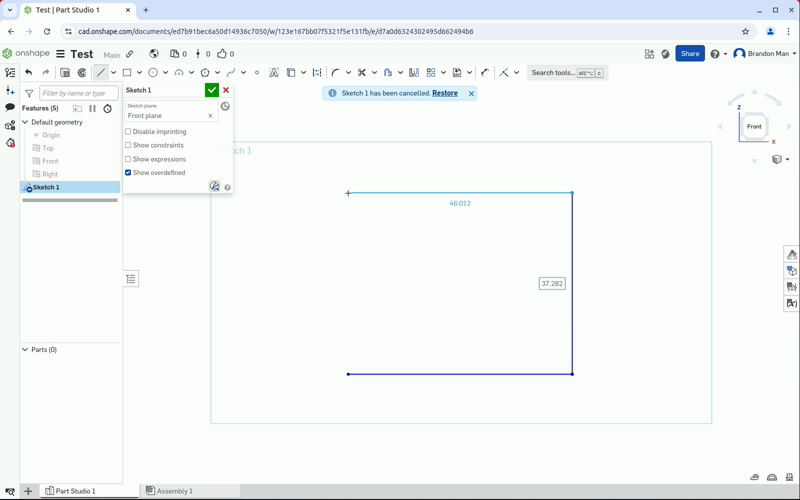
key_down(shift)
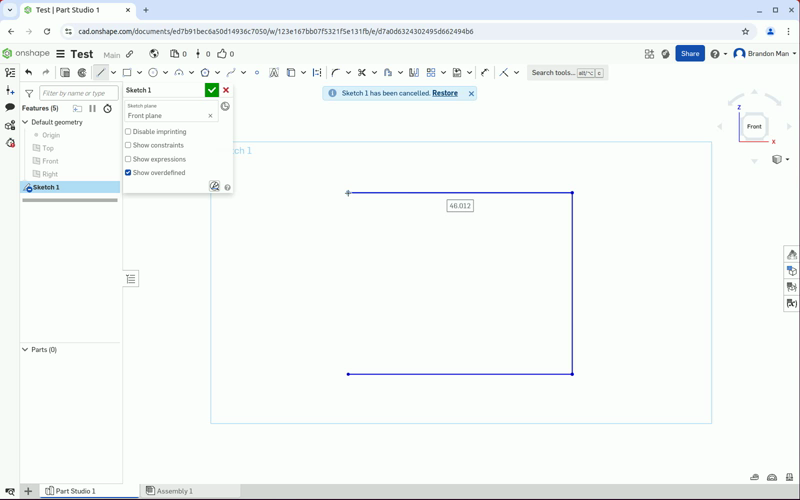
mouse_move(348, 374)
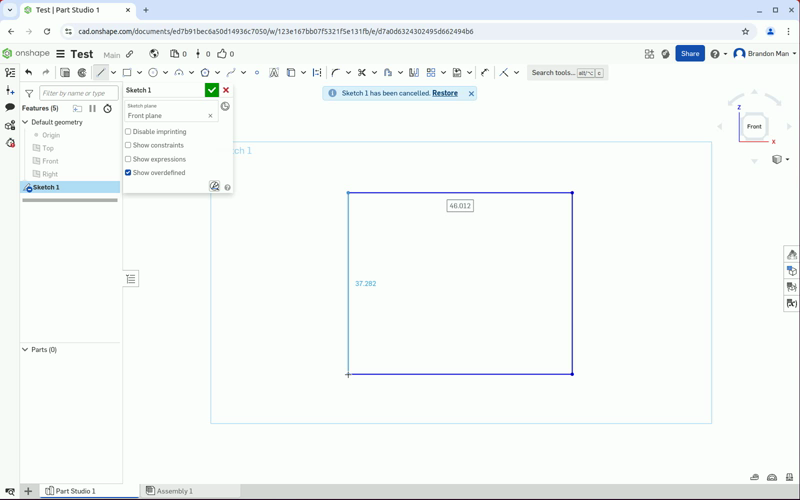
key_up(shift)
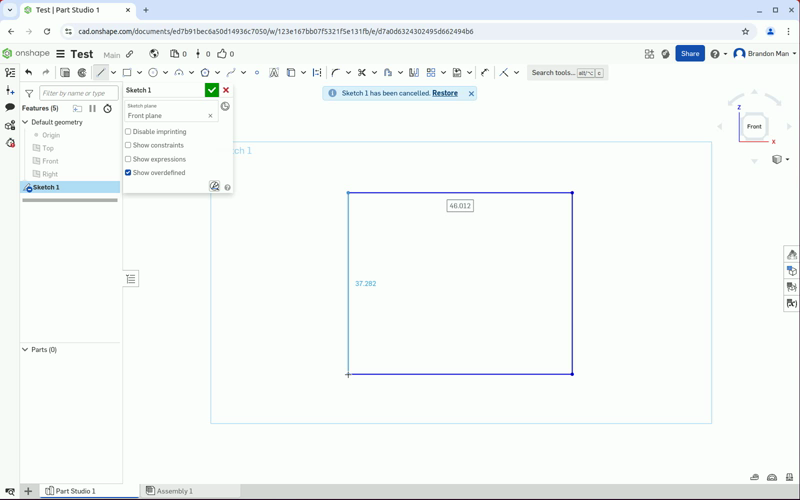
click(348, 374)
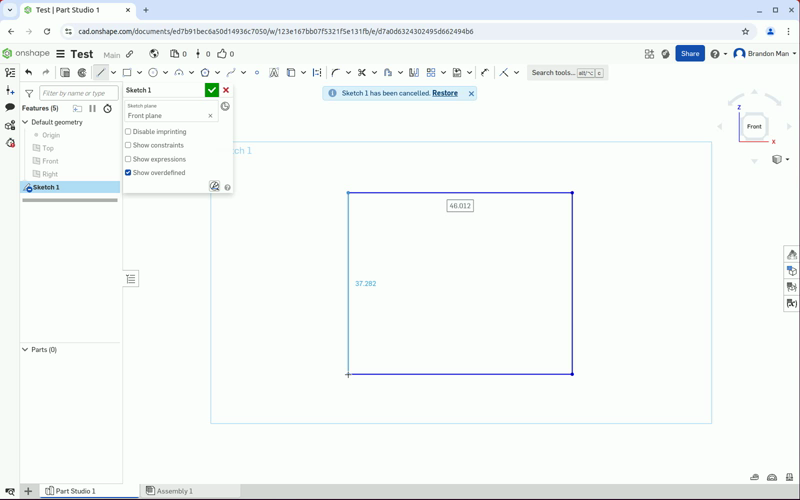
key(esc)
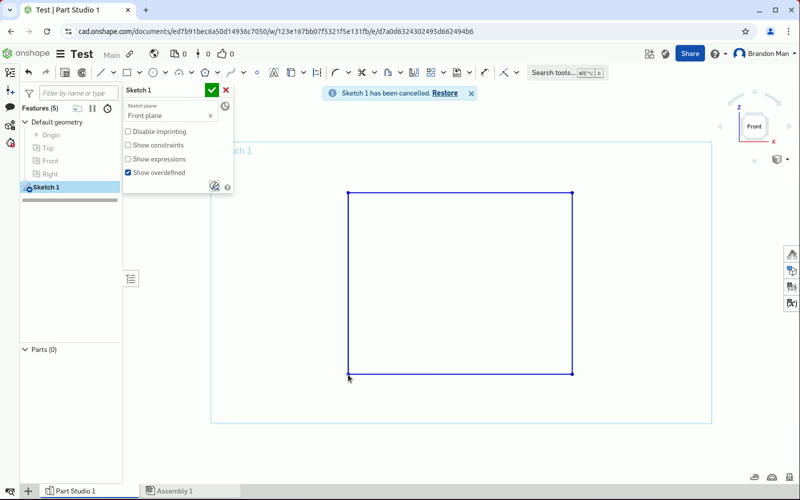
mouse_move(496, 297)
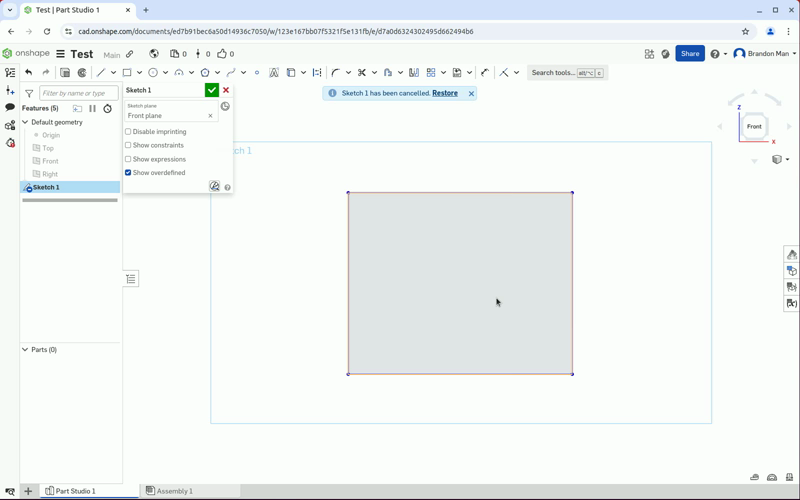
click(496, 297)
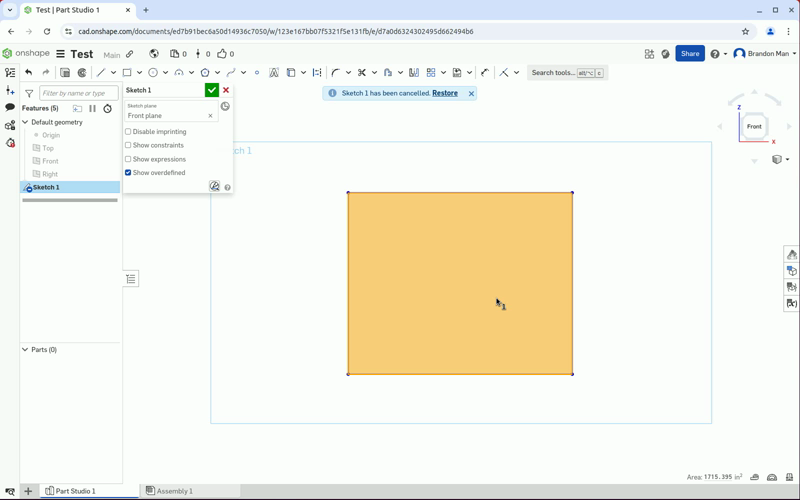
mouse_move(73, 352)
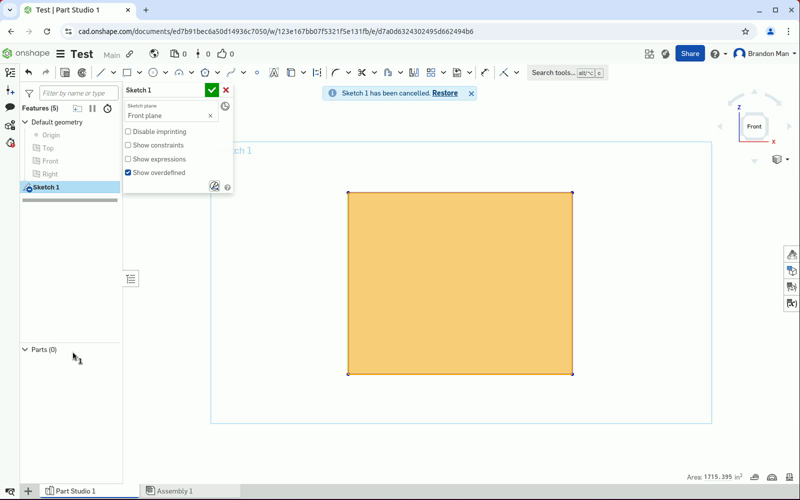
key(shift+y)
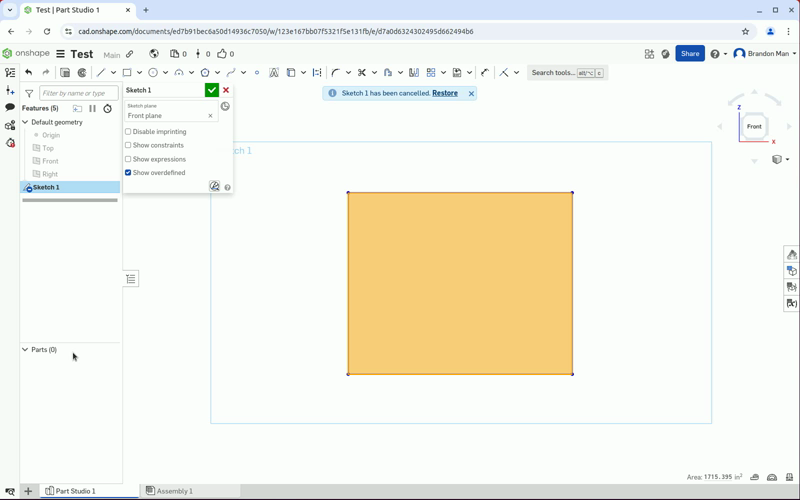
key(shift+e)
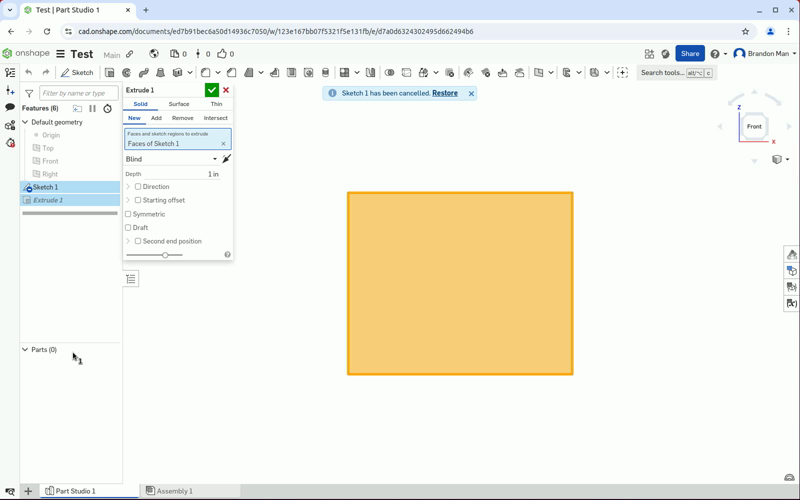
mouse_move(143, 106)
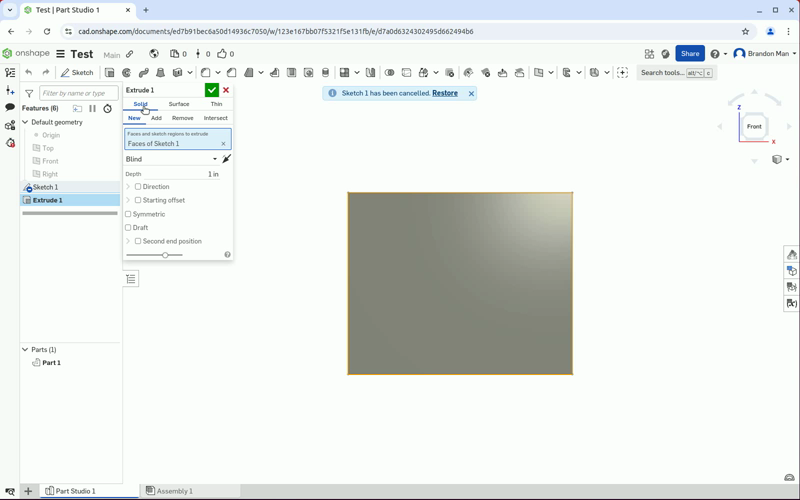
click(143, 106)
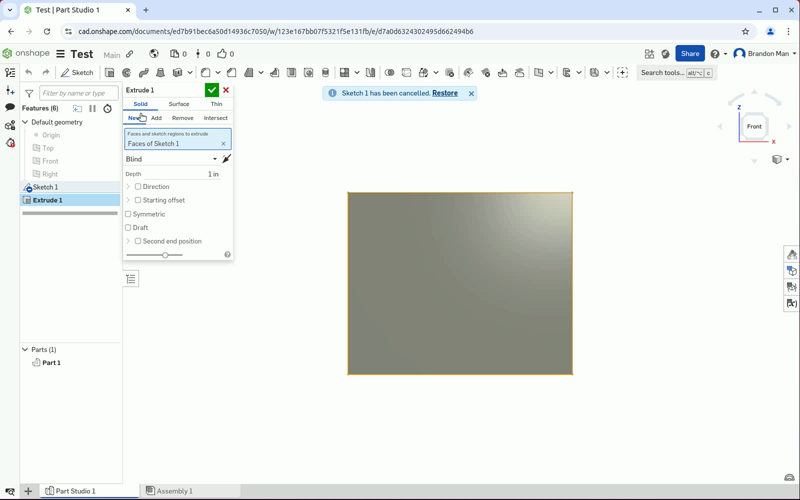
mouse_move(137, 120)
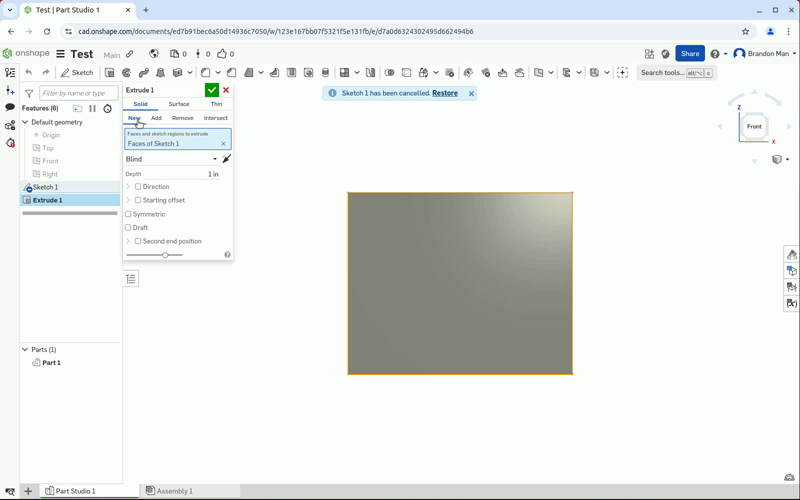
click(137, 120)
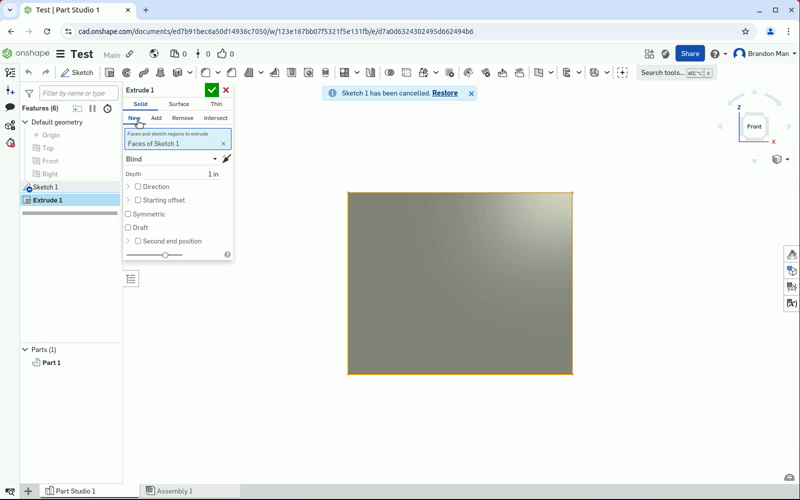
key(tab, 4)
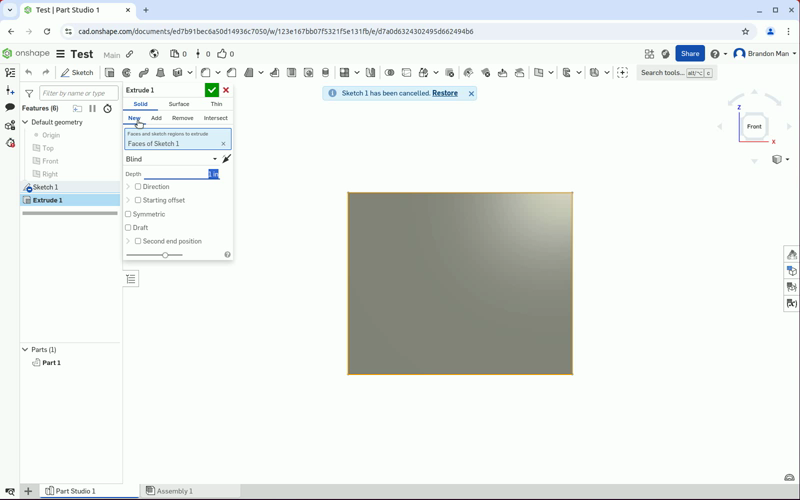
text(0.722)
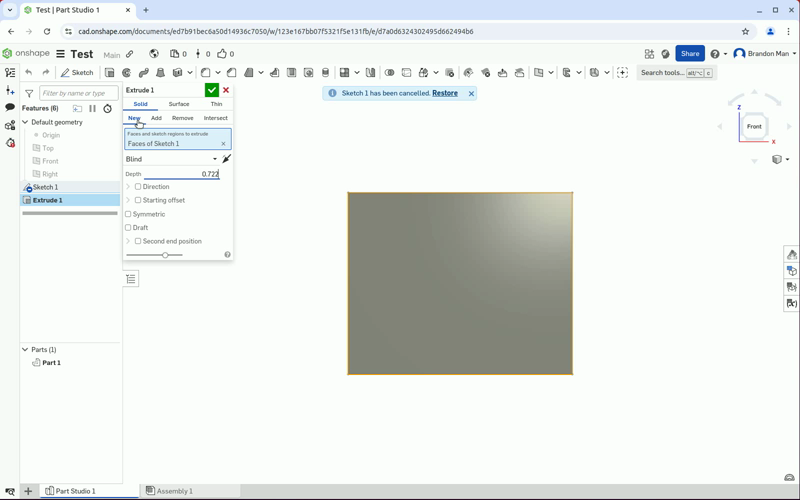
key(enter)
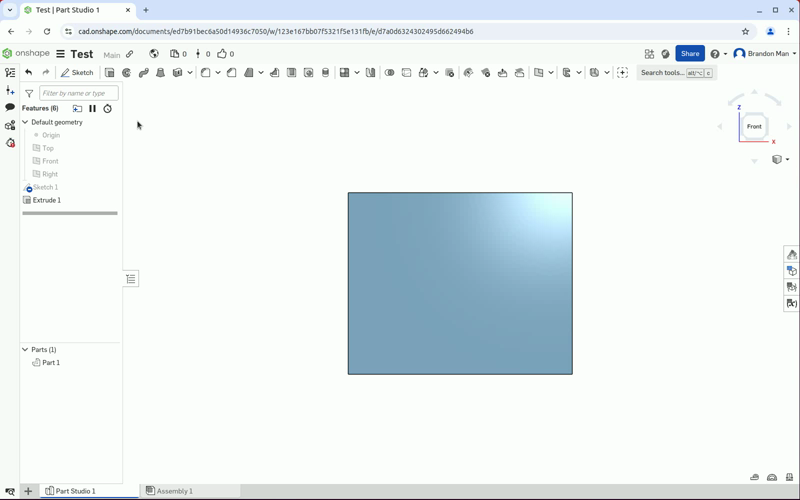
key(shift+h)
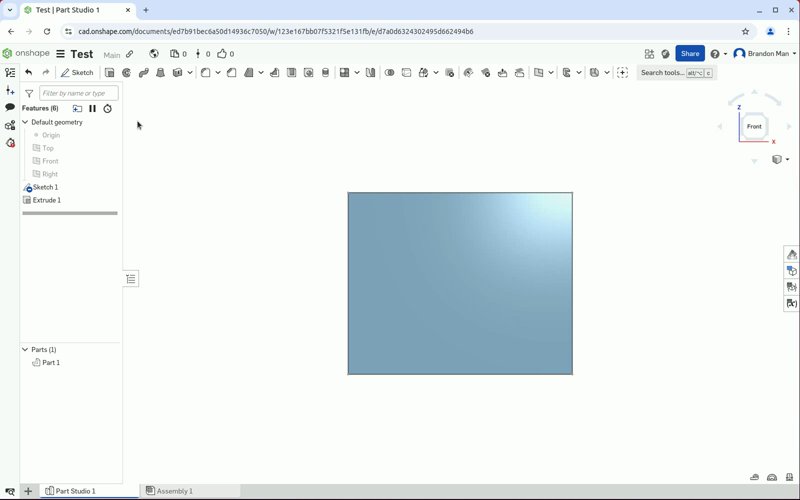
key(shift+h)
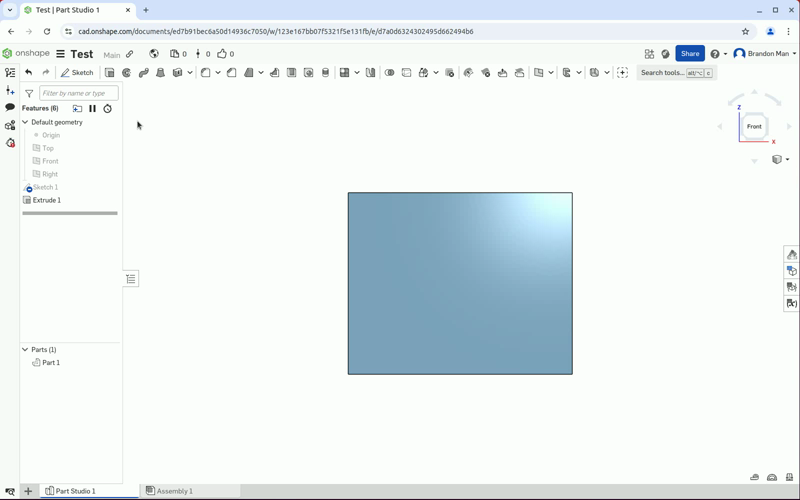
mouse_move(73, 189)
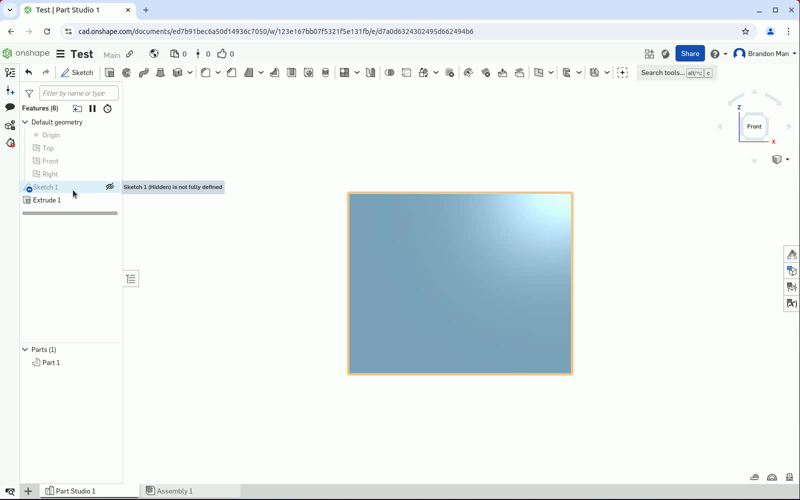
click(73, 189)
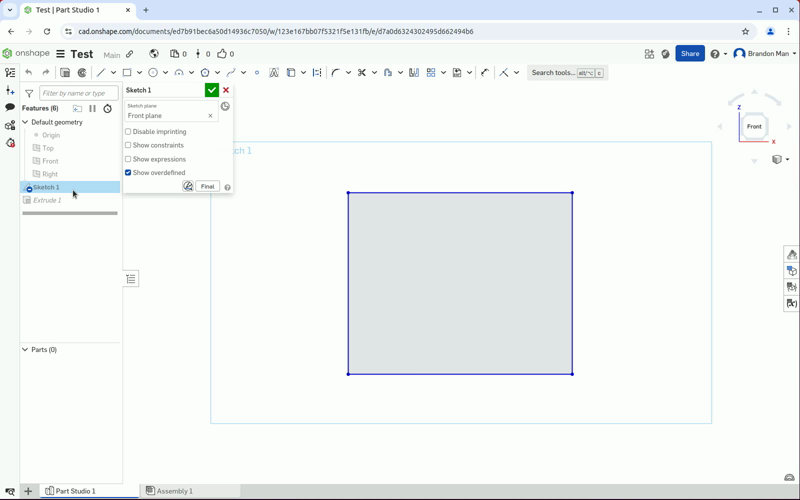
mouse_move(229, 92)
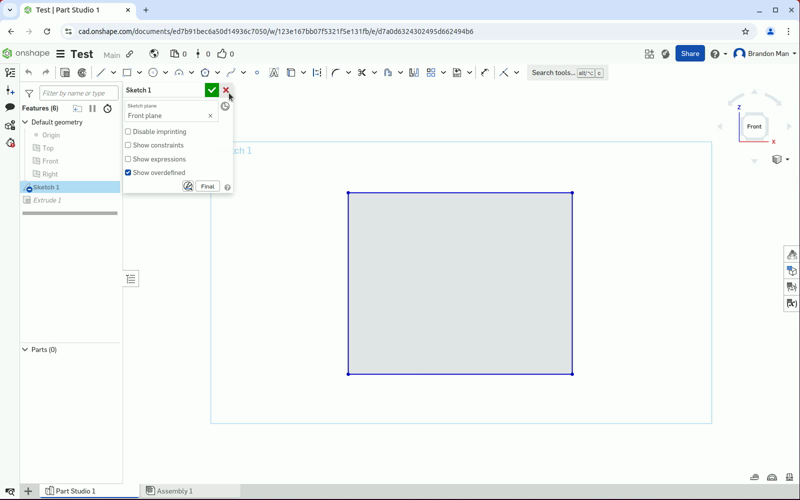
click(229, 92)
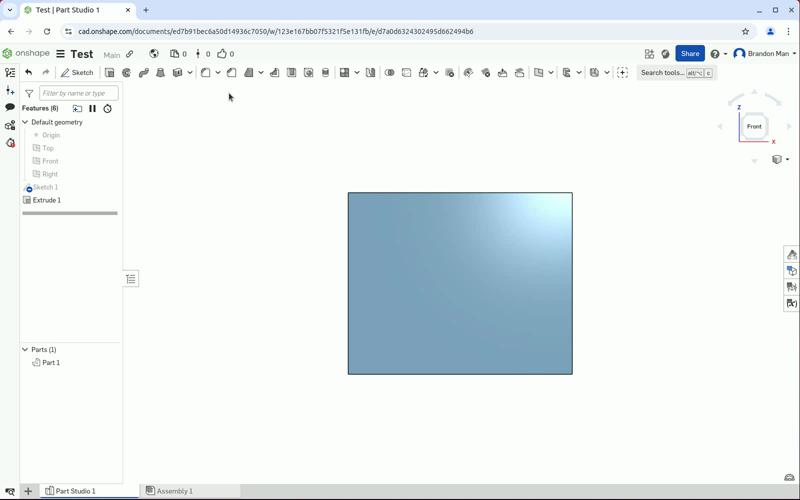
mouse_move(541, 75)
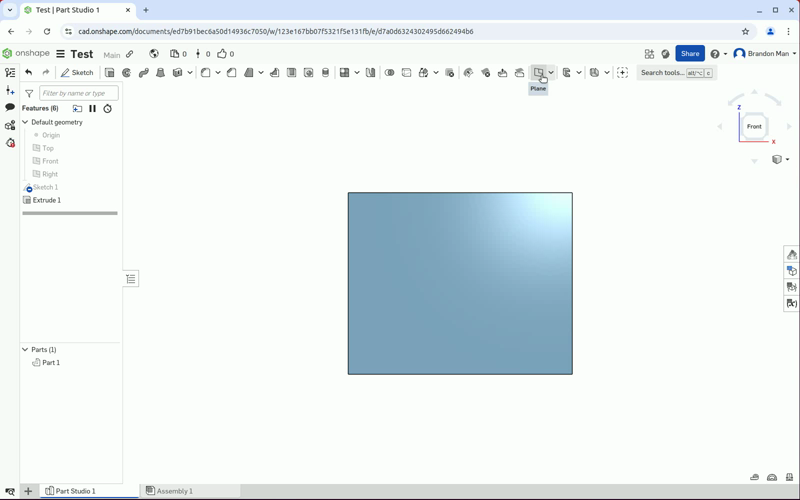
click(541, 75)
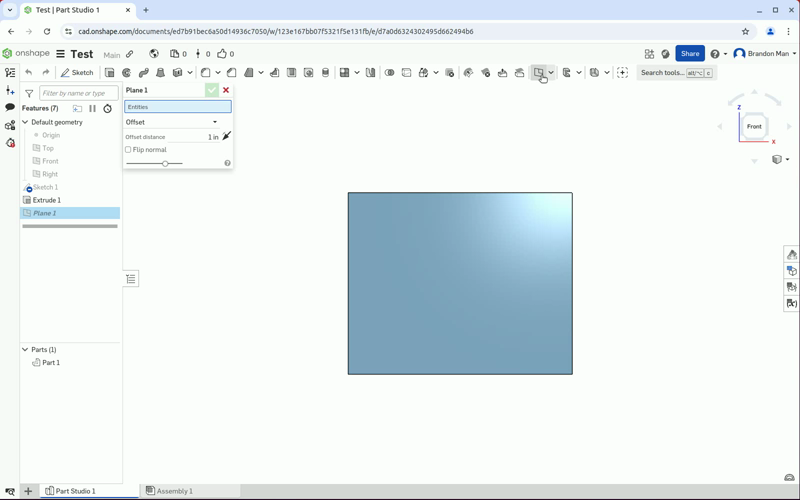
mouse_move(73, 163)
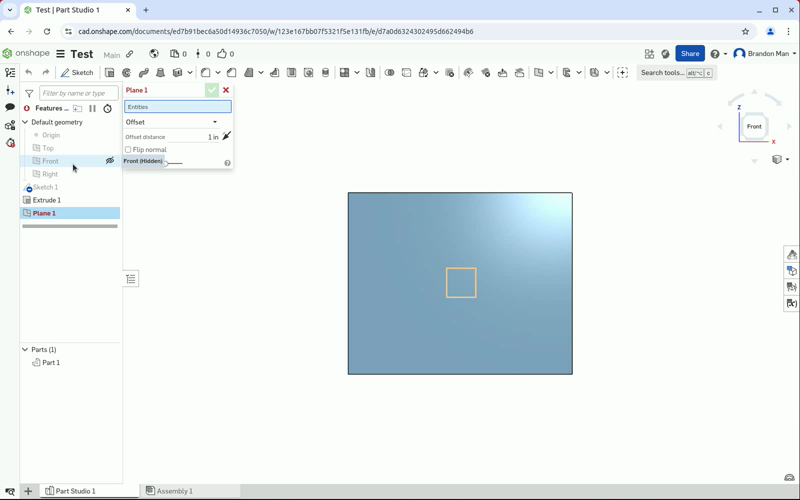
click(73, 163)
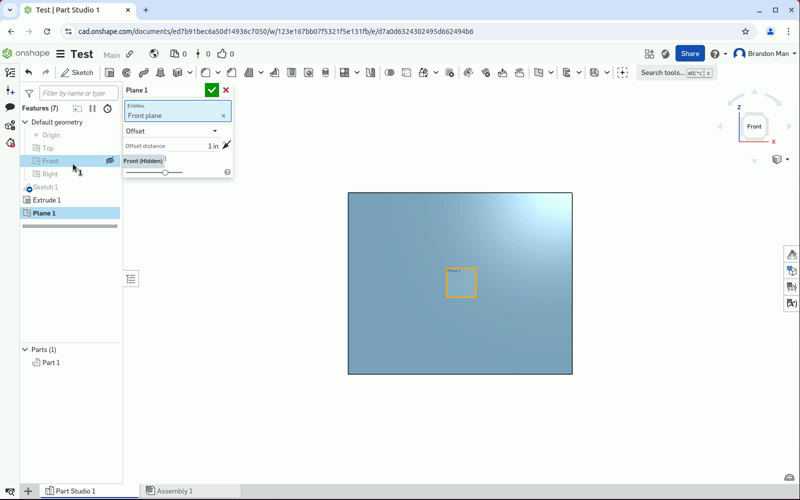
key(tab, 2)
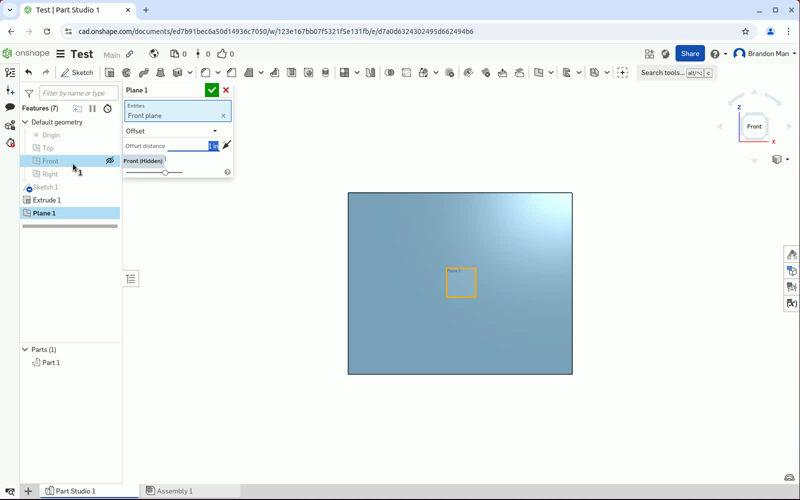
text(0.709)
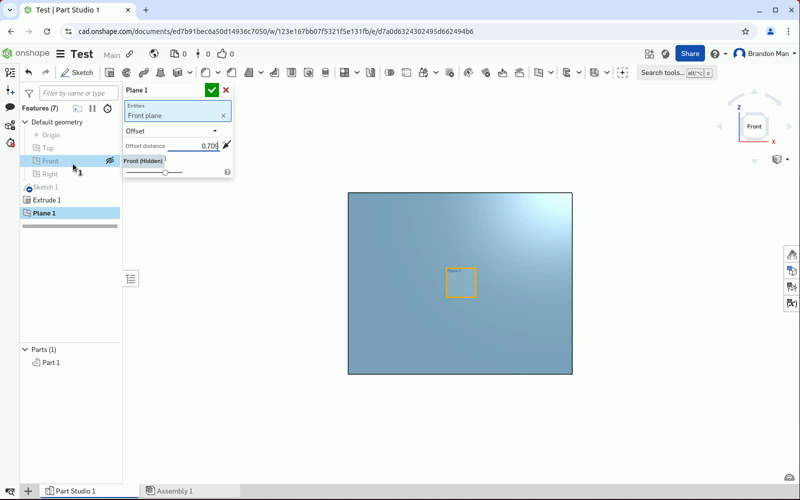
key(enter, 2)
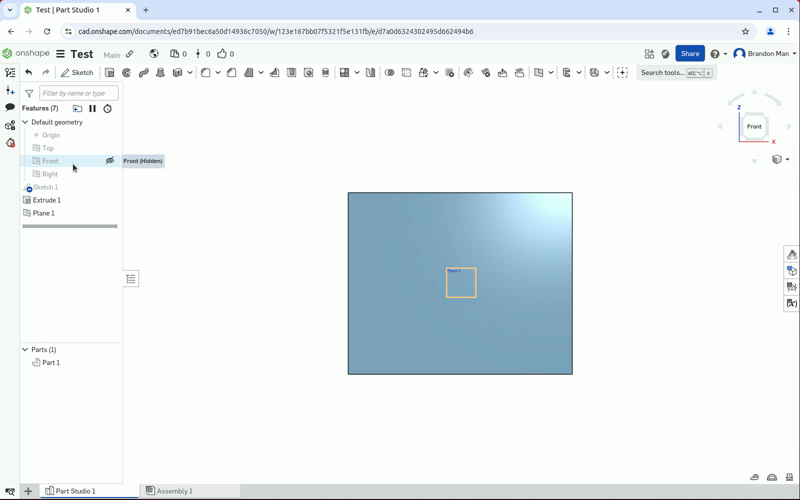
key(shift+s)
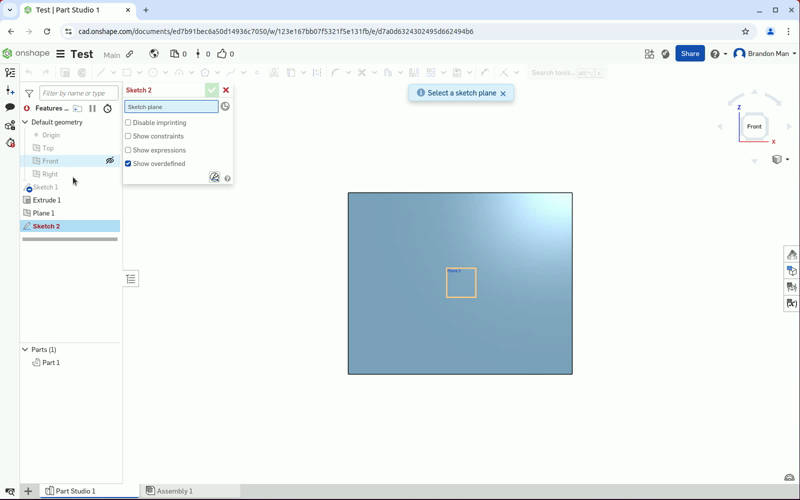
mouse_move(73, 215)
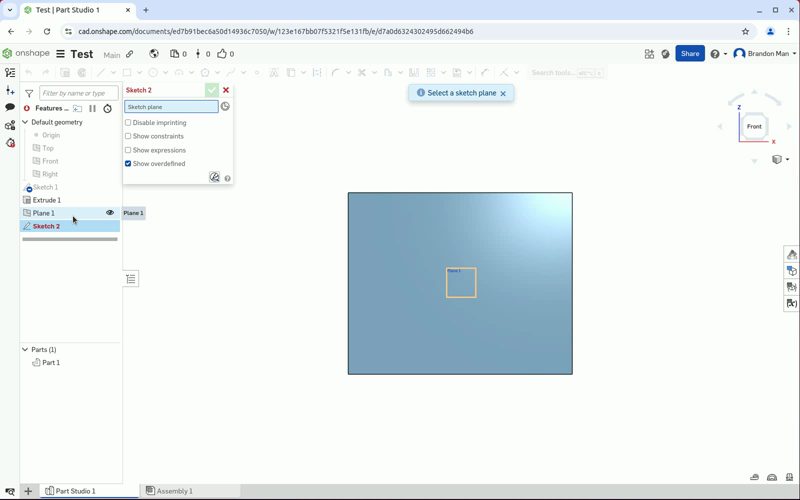
click(73, 215)
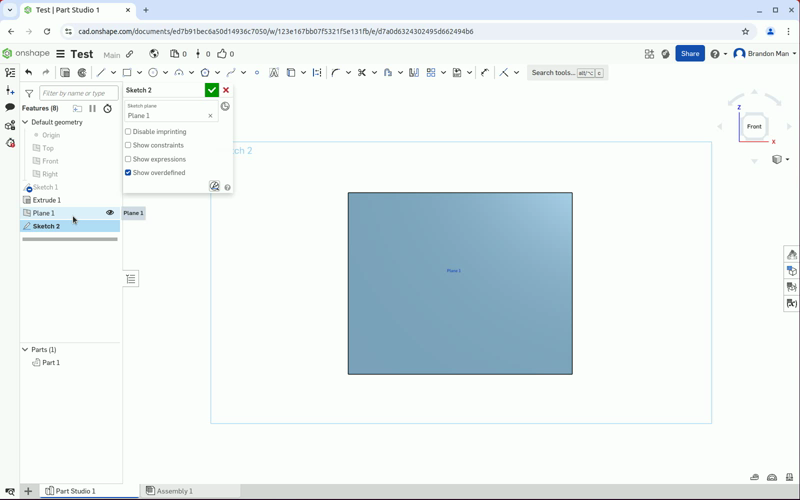
mouse_move(73, 352)
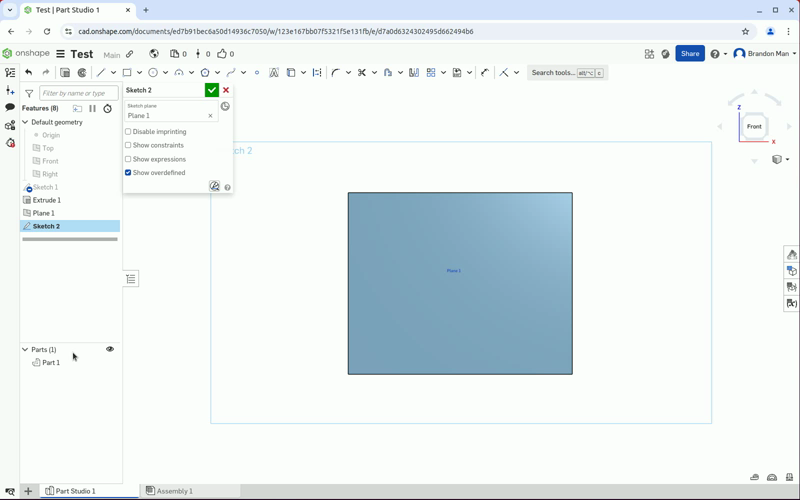
key(y)
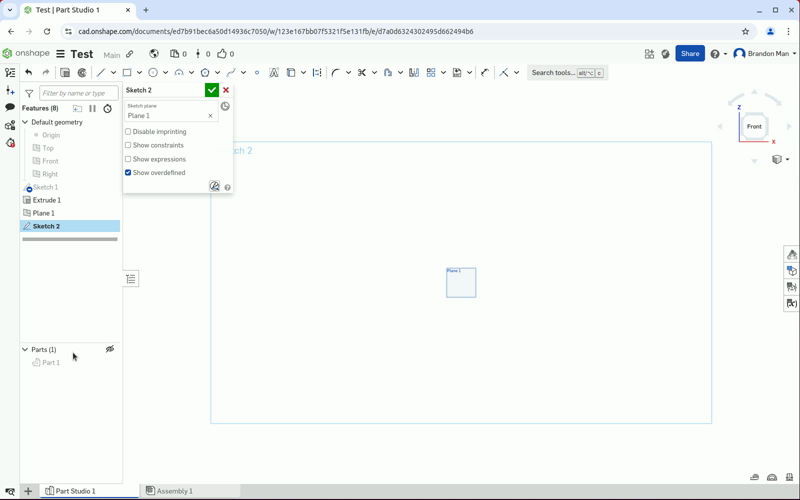
key(c)
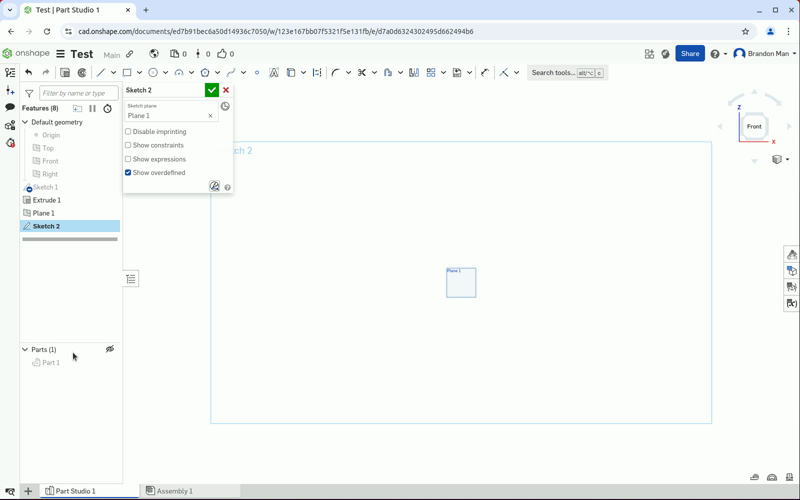
key_down(shift)
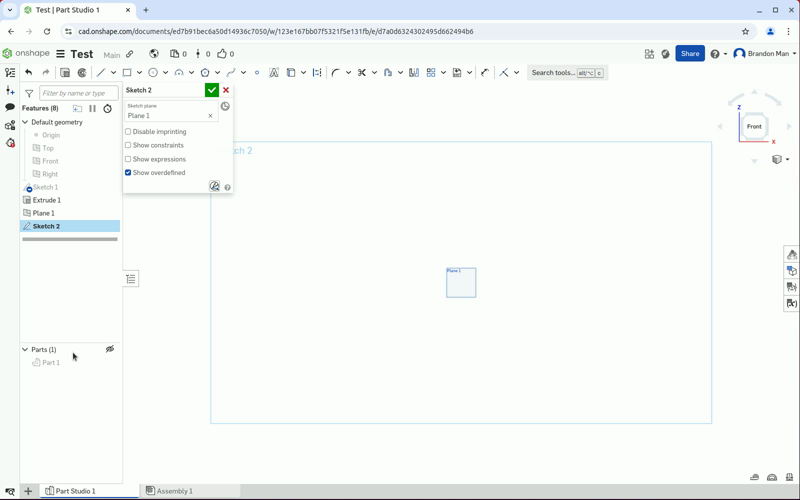
mouse_move(461, 282)
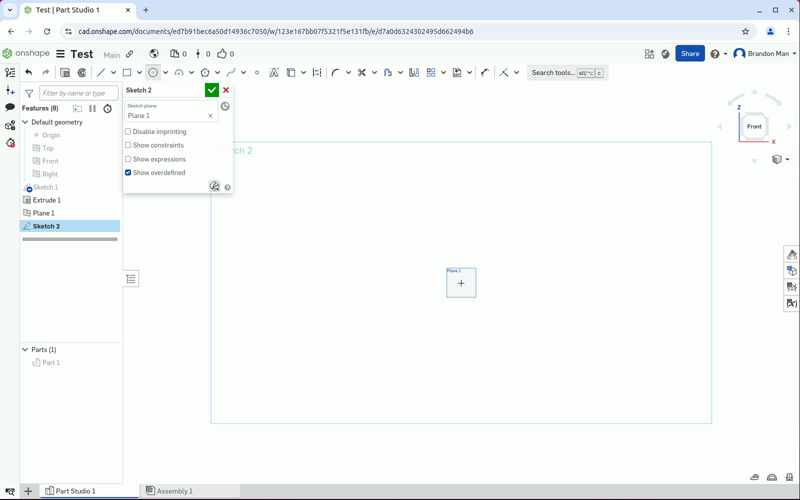
click(461, 282)
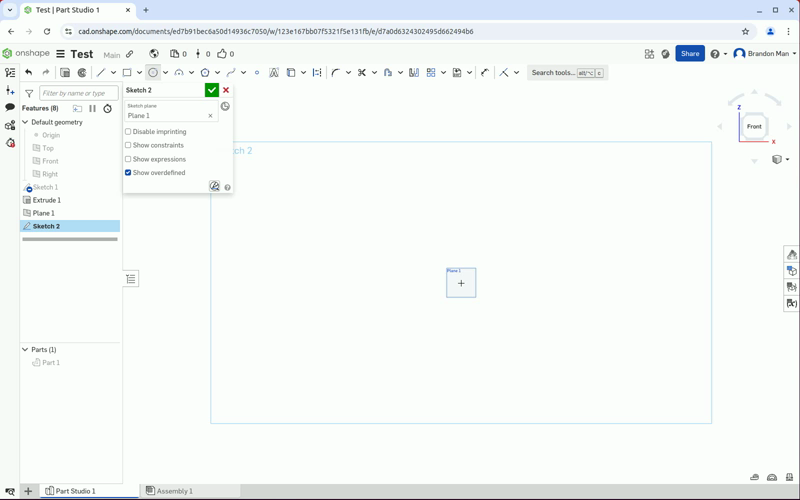
key_up(shift)
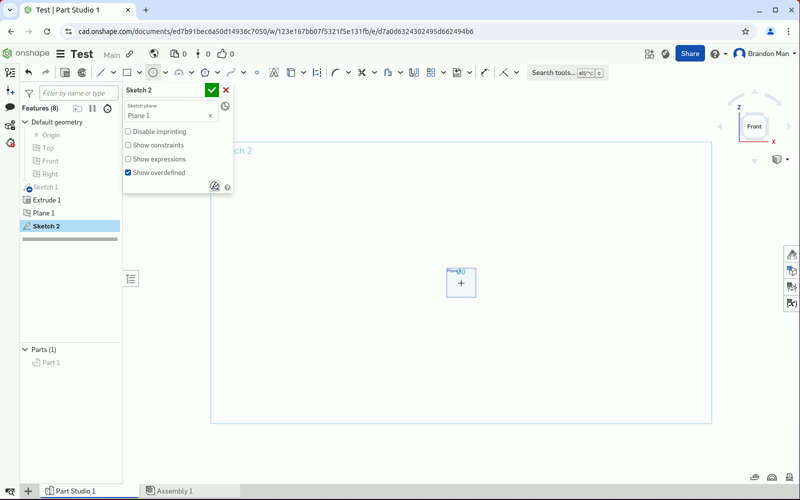
mouse_move(535, 282)
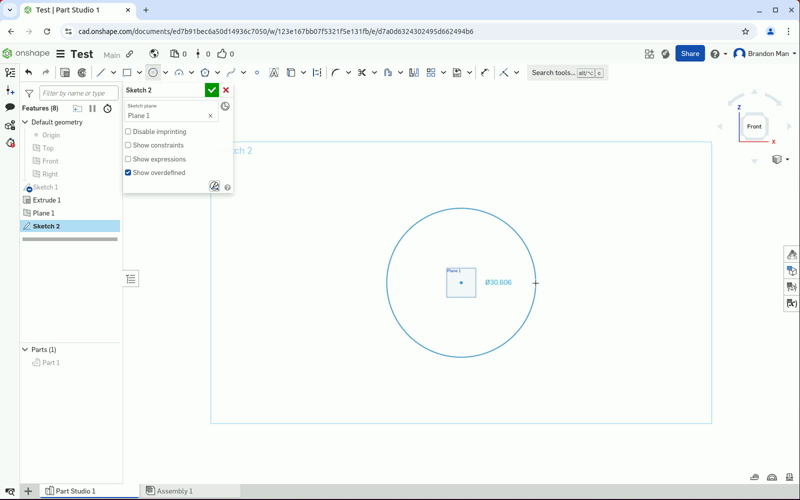
click(535, 282)
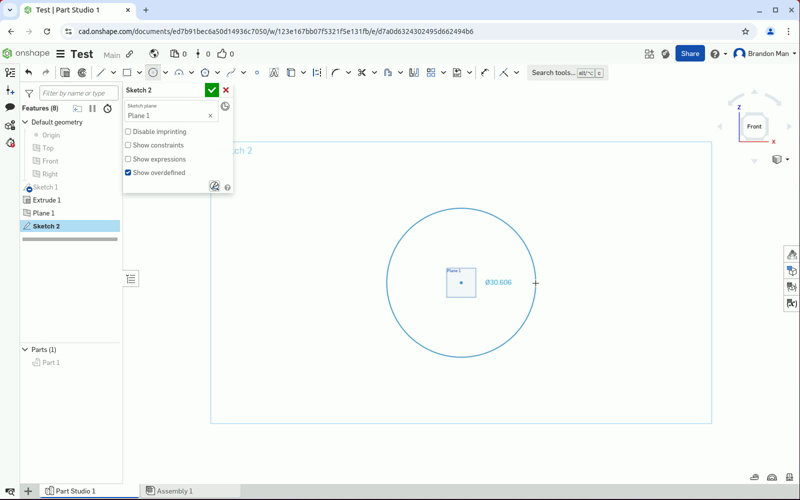
key(esc)
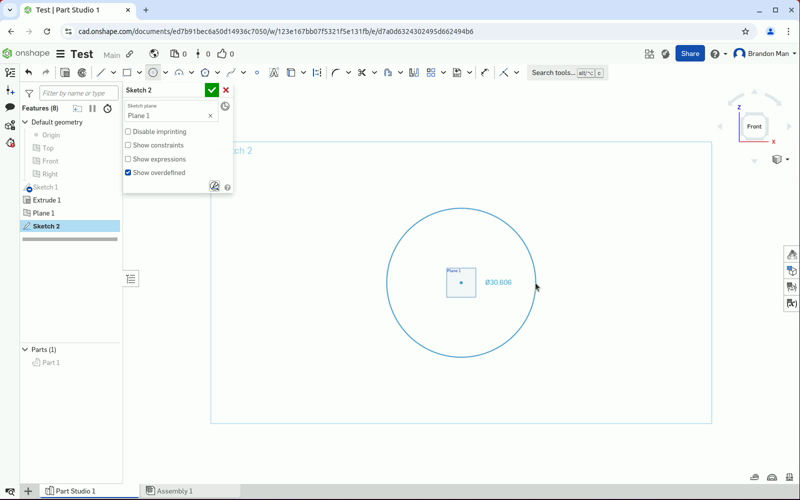
mouse_move(445, 297)
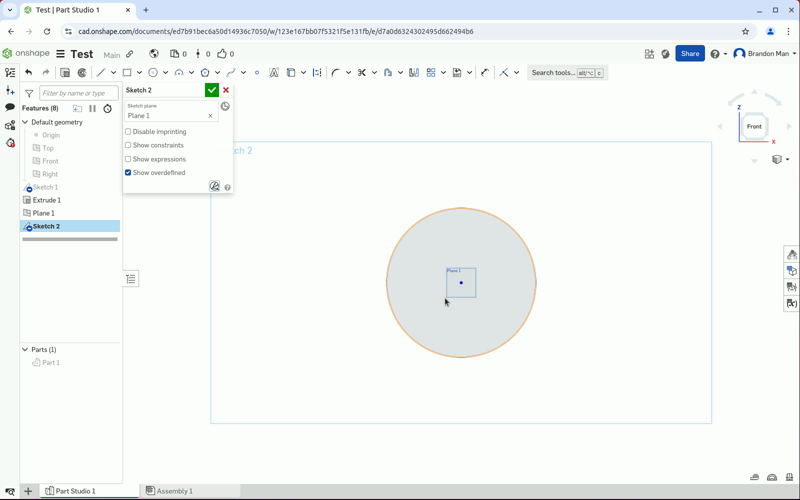
click(445, 297)
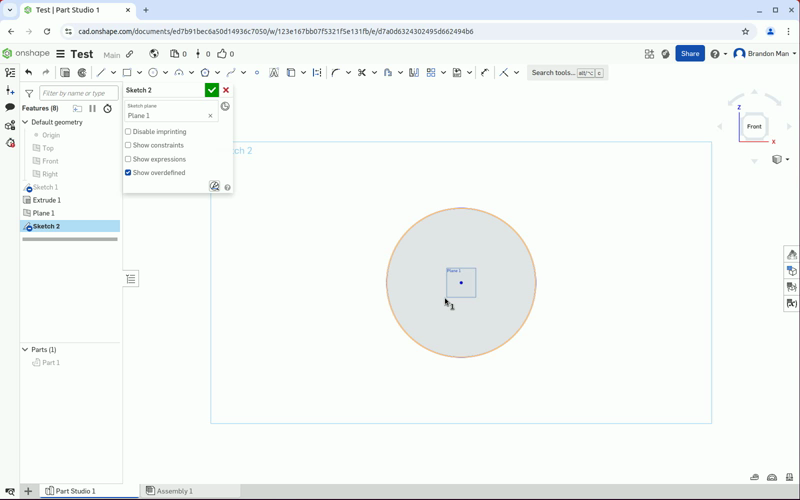
mouse_move(73, 352)
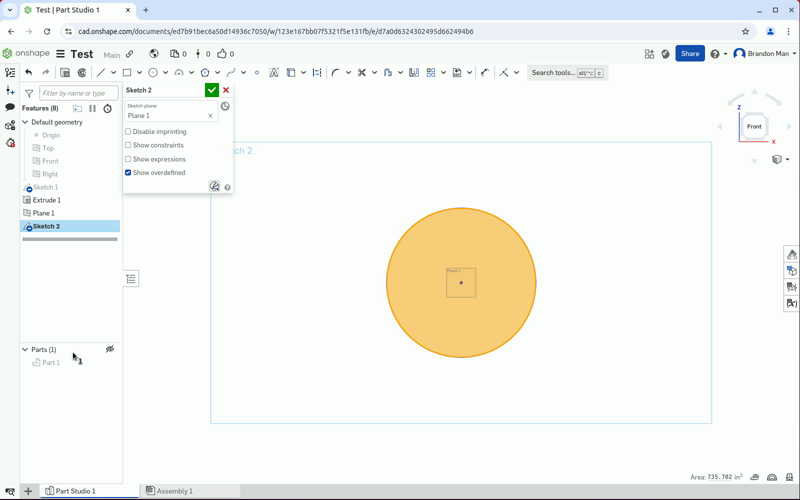
key(shift+y)
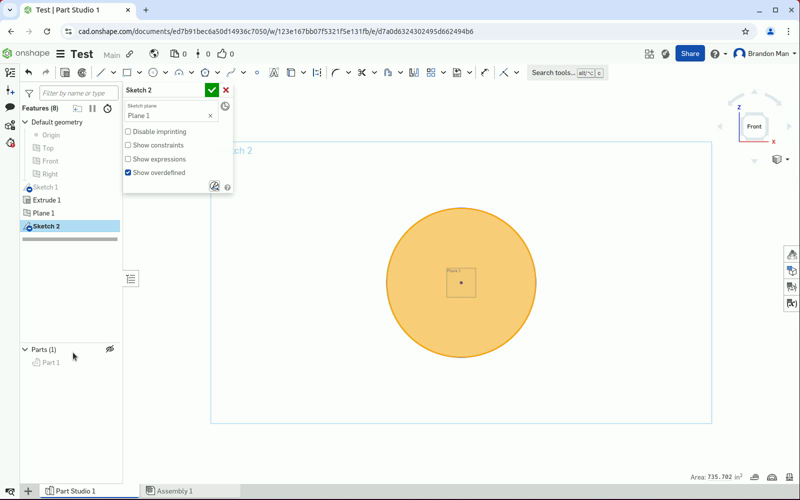
key(shift+e)
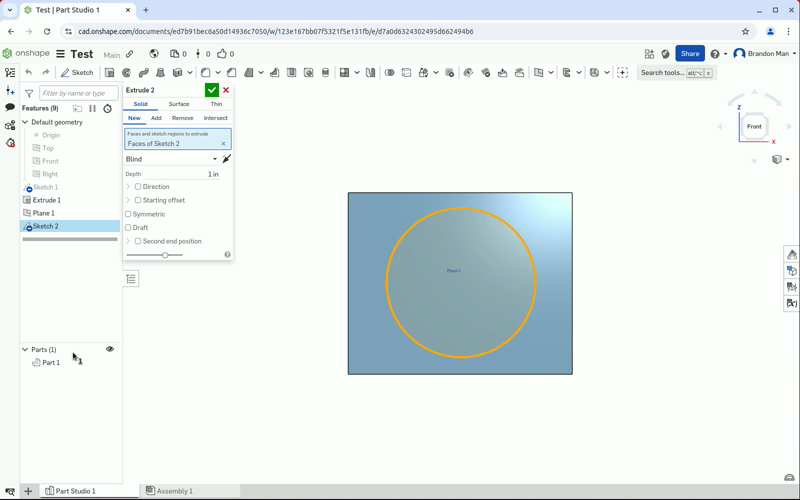
mouse_move(143, 106)
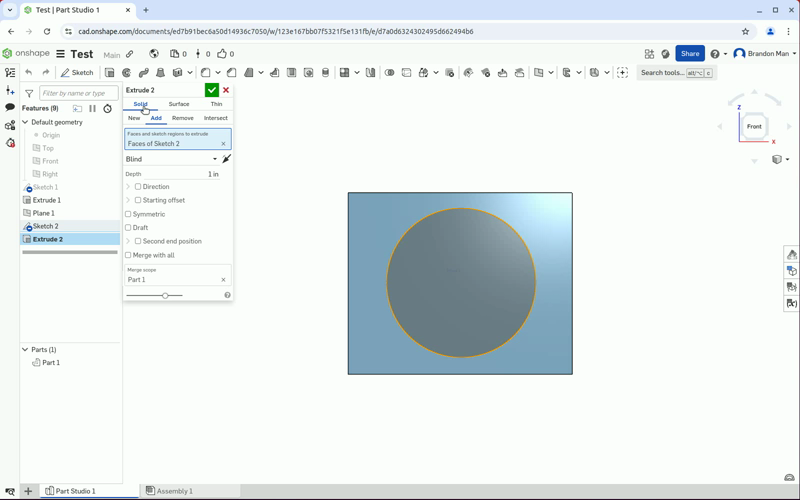
click(143, 106)
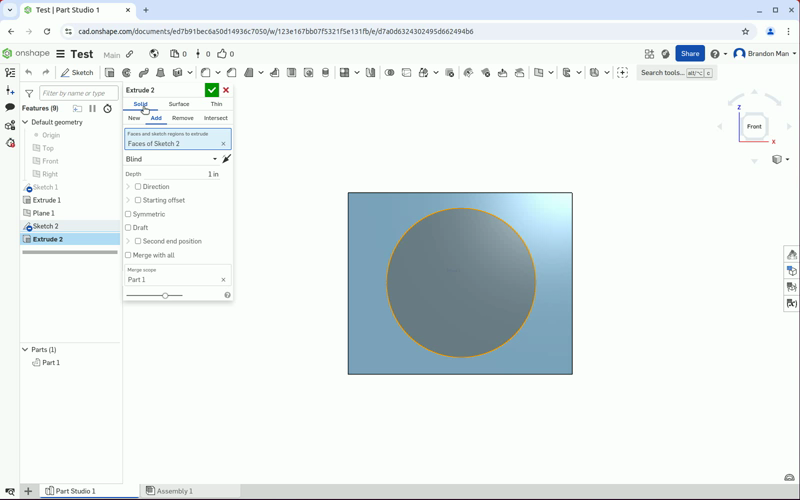
mouse_move(186, 120)
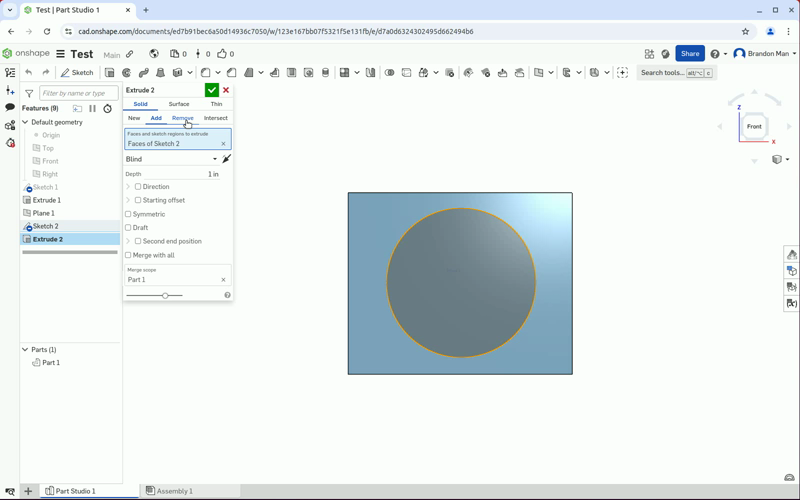
click(186, 120)
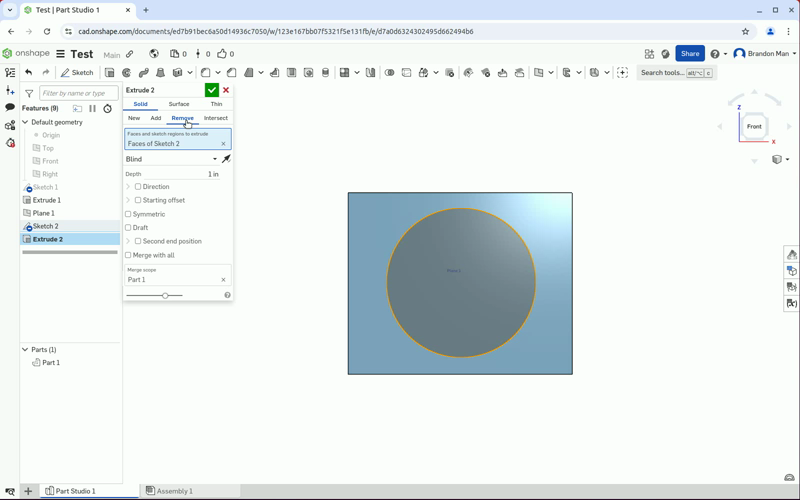
key(tab, 4)
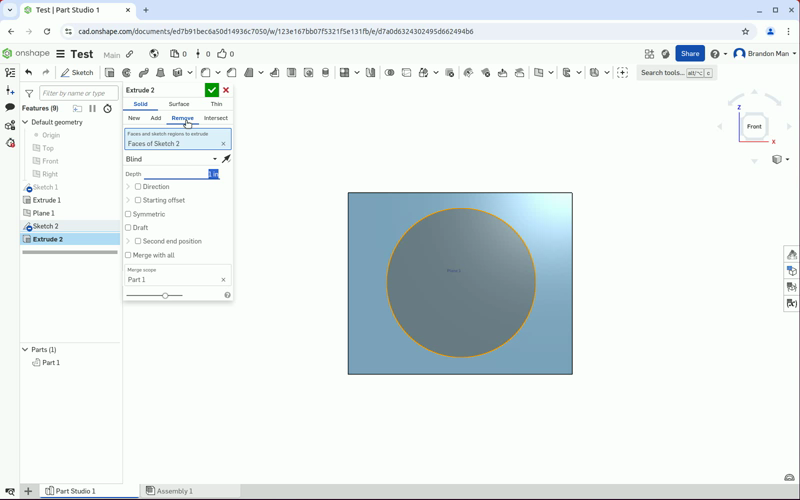
text(-5.778)
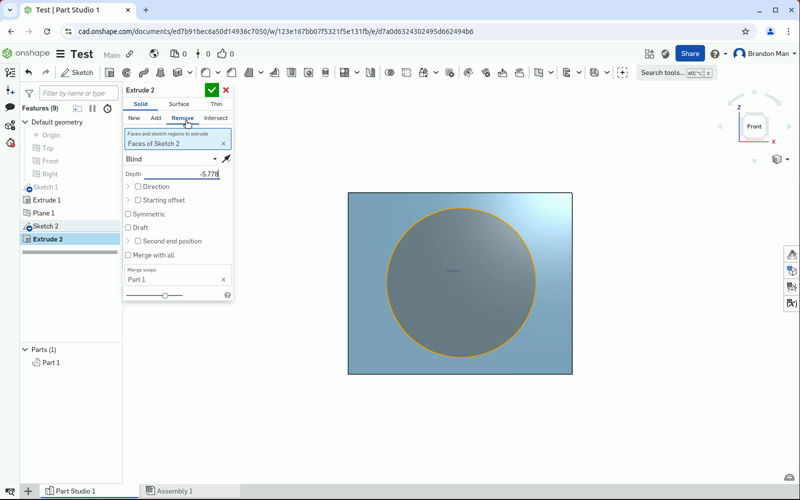
key(tab, 3)
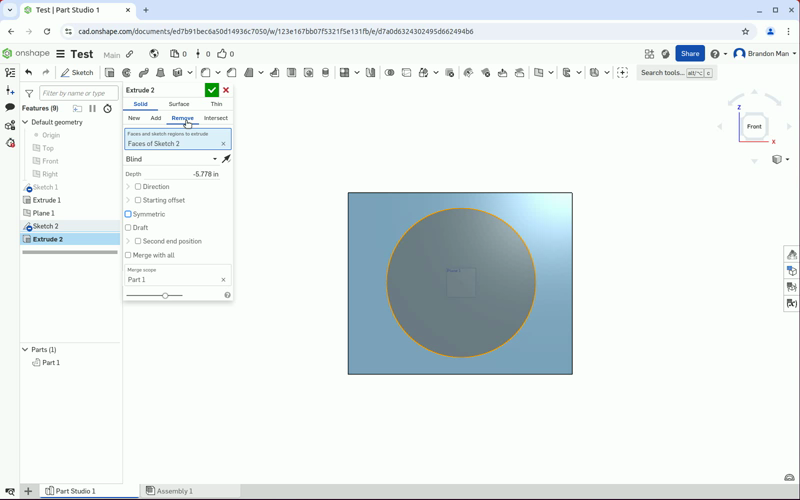
key(space)
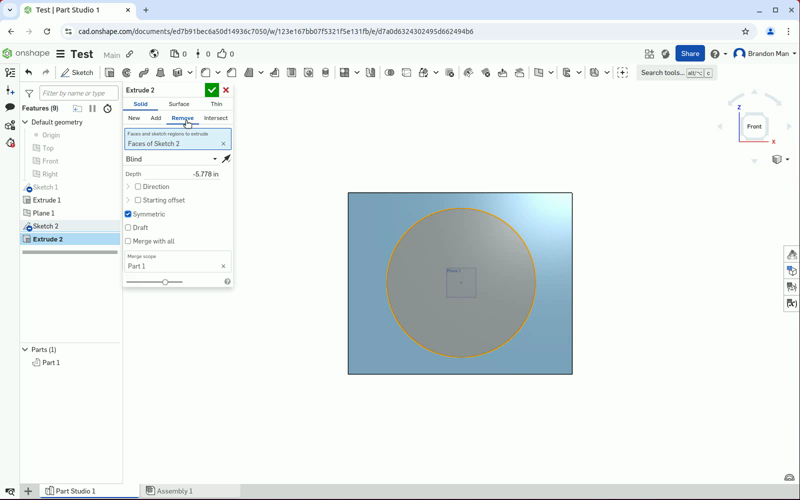
key(tab, 2)
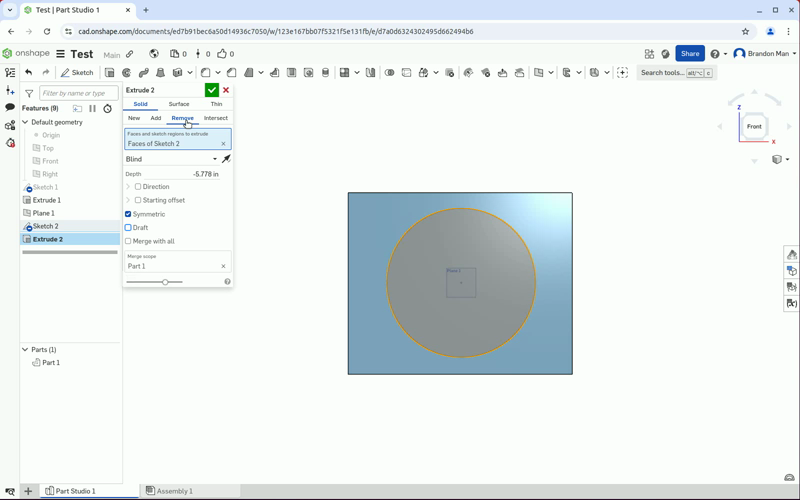
key(space)
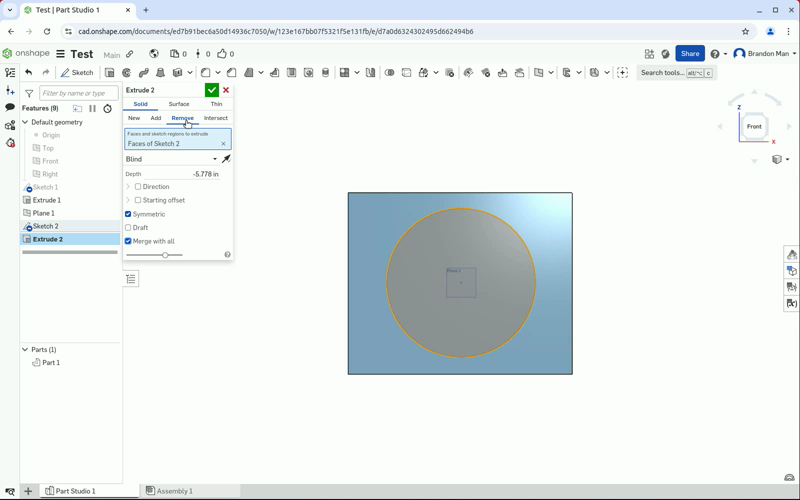
key(enter)
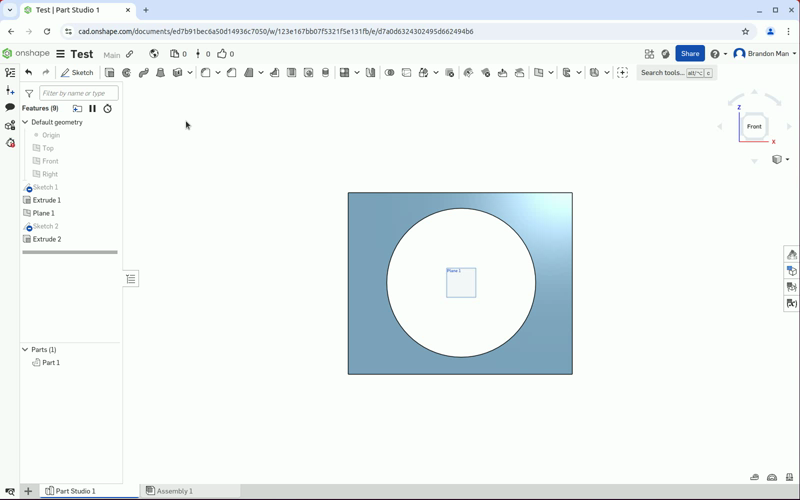
key(shift+h)
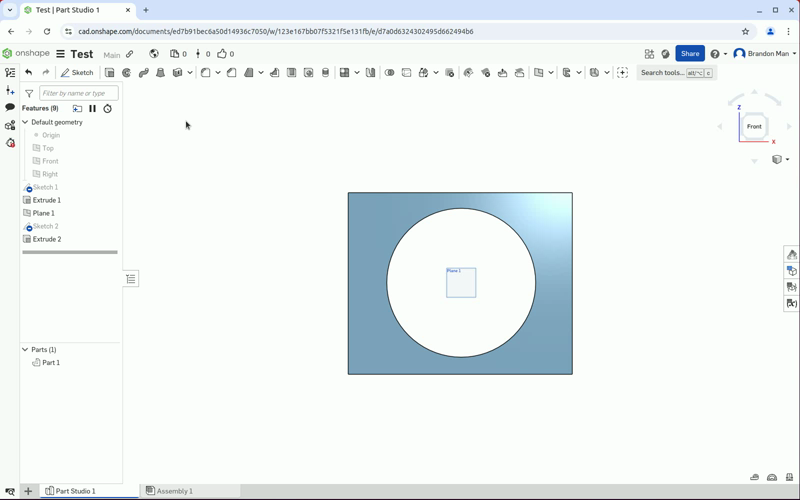
key(shift+h)
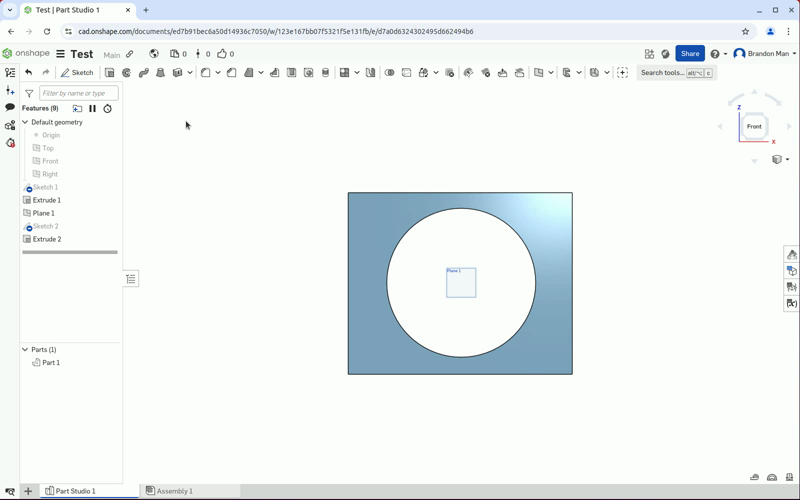
key(shift+7)
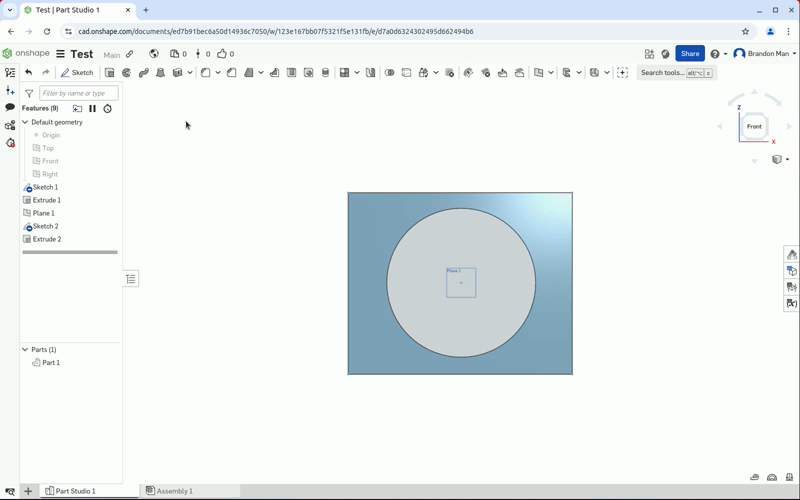
key(left, 2)
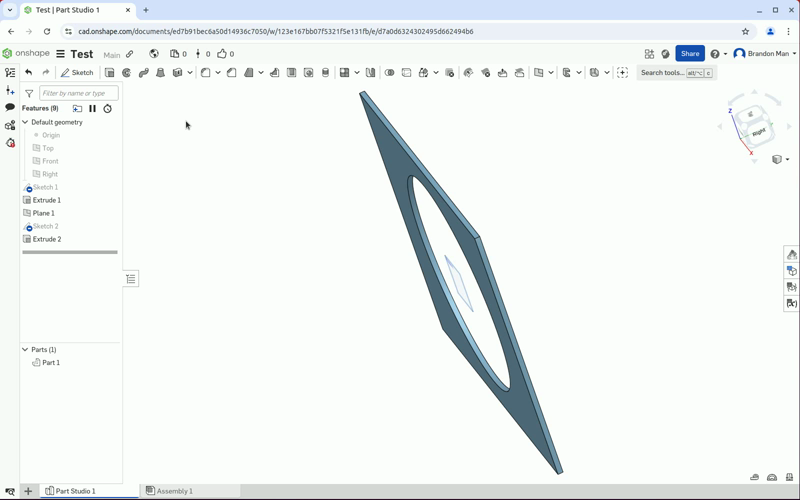
key(down, 2)
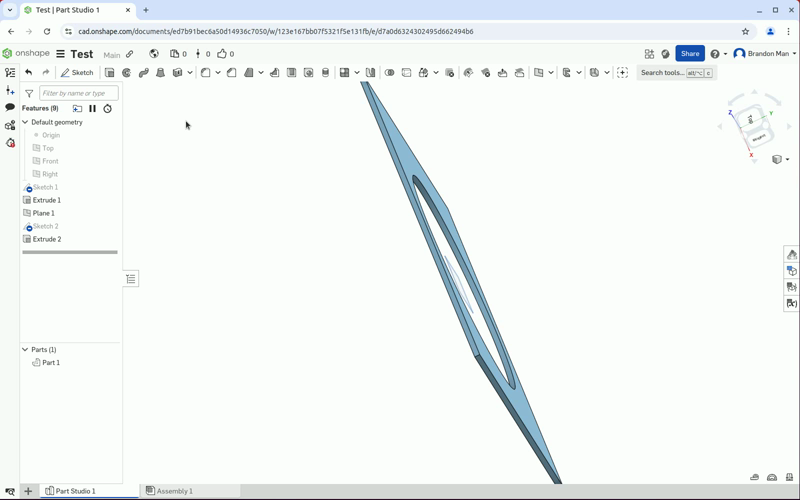
key(up, 2)
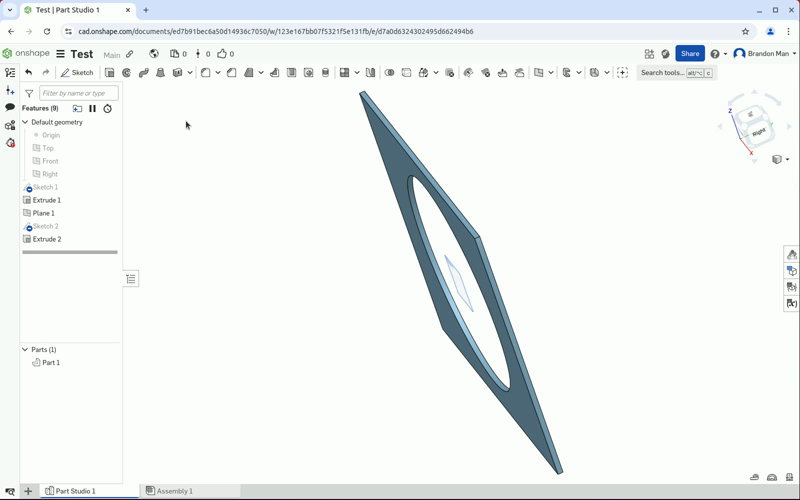
key(right, 2)
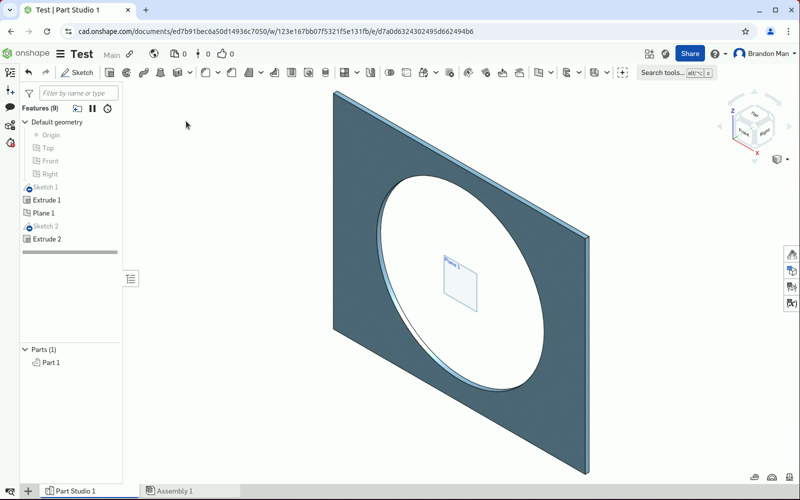
mouse_move(73, 189)
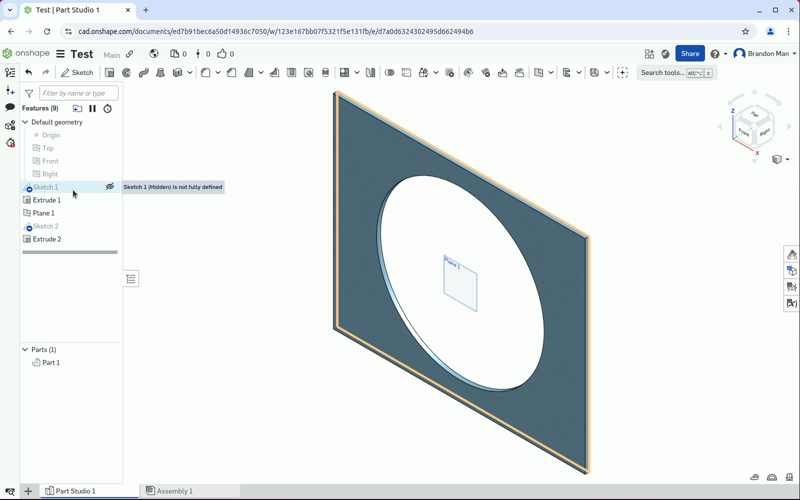
click(73, 189)